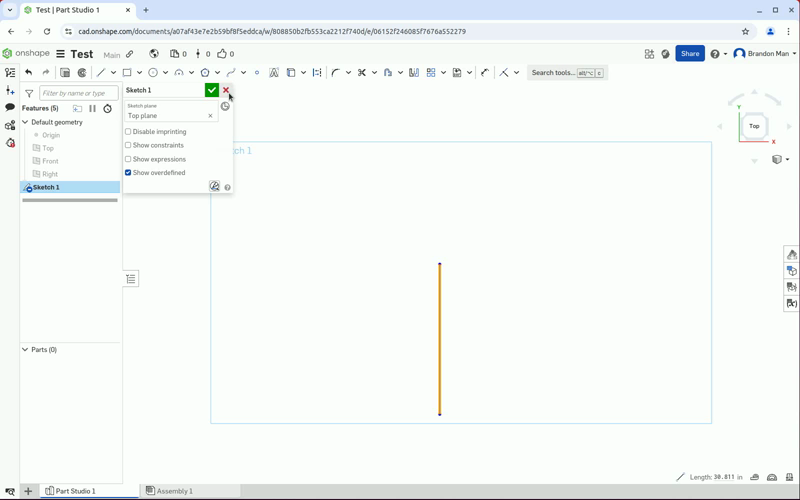
key(shift+h)
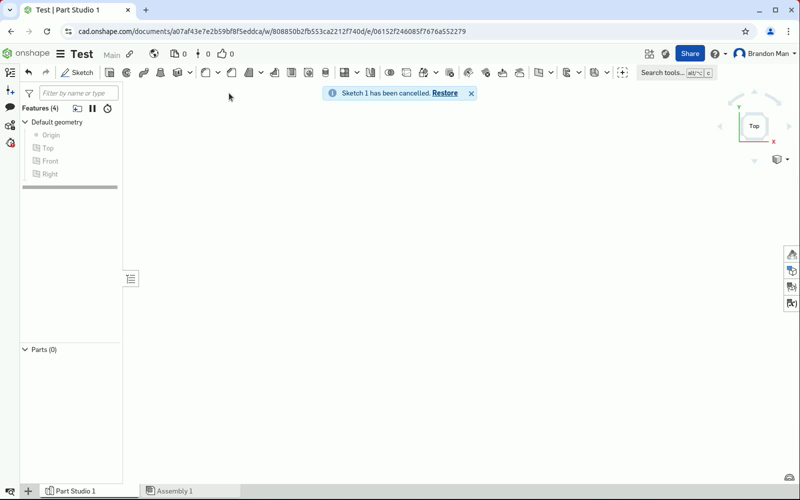
mouse_move(73, 352)
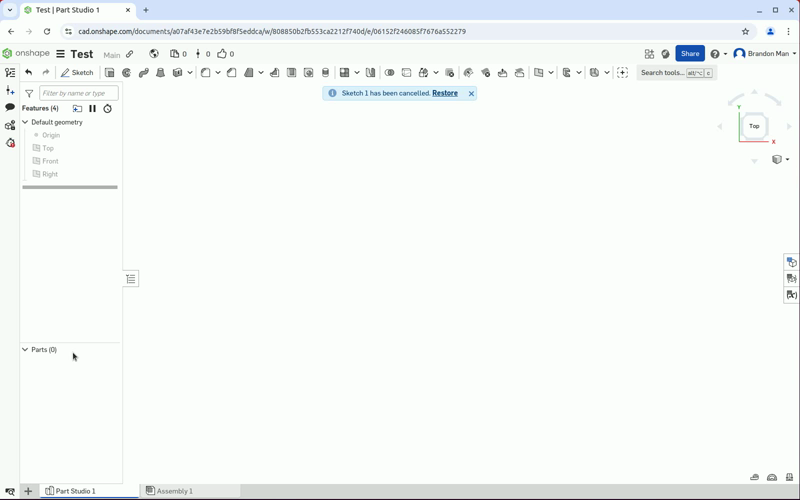
key(y)
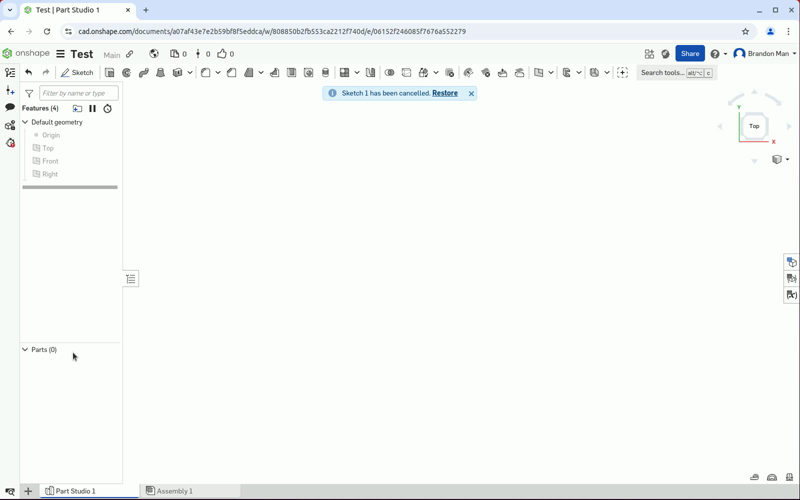
key(shift+p)
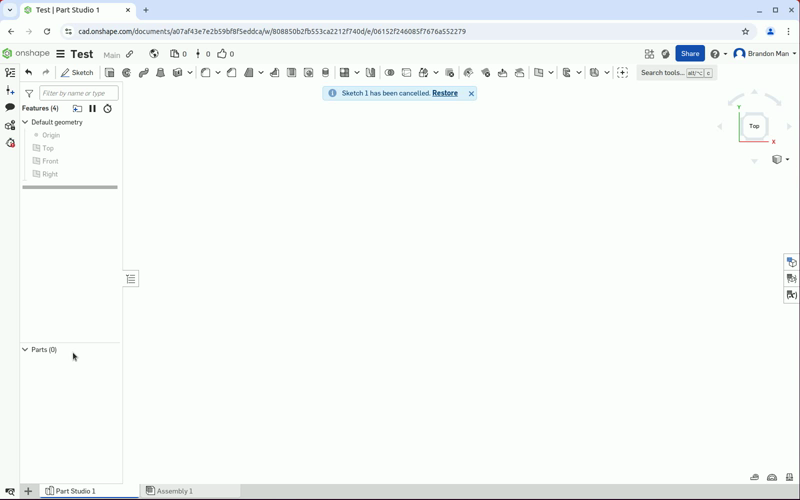
key(space)
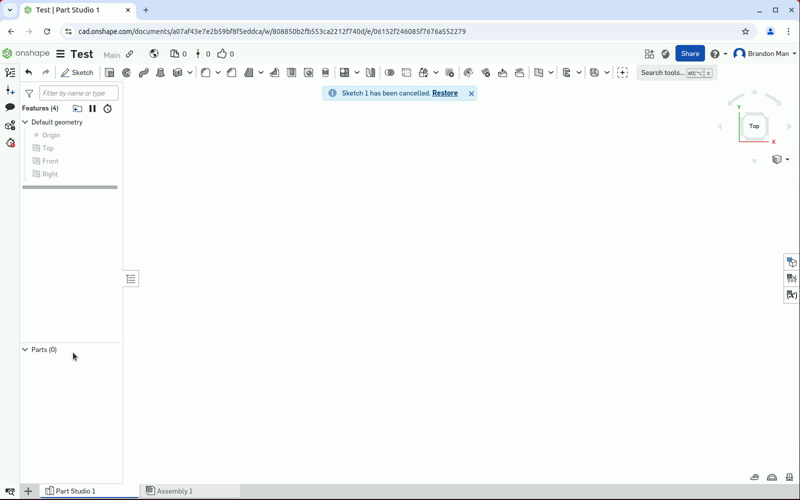
key_down(shift)
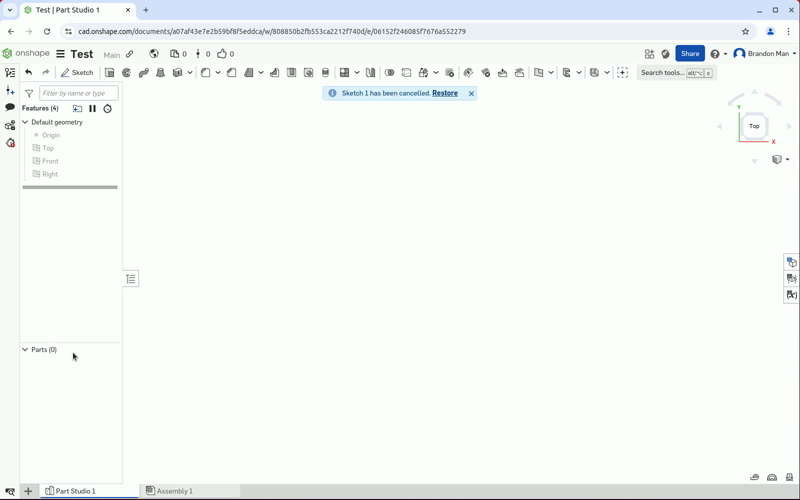
key(up)
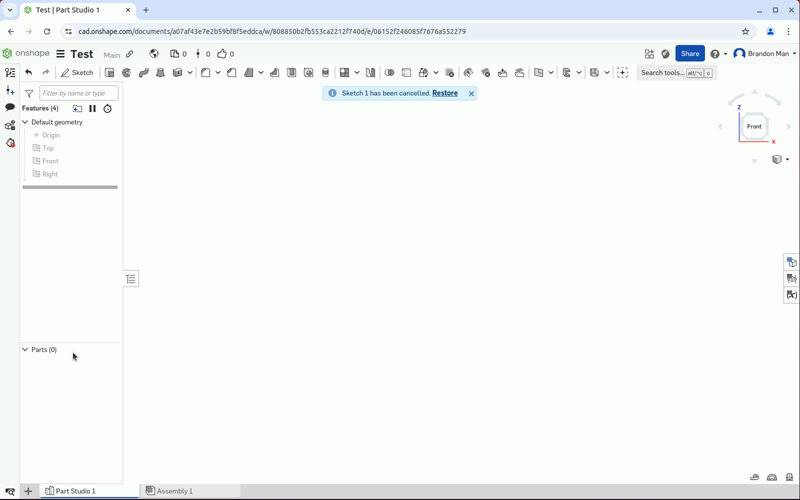
key_up(shift)
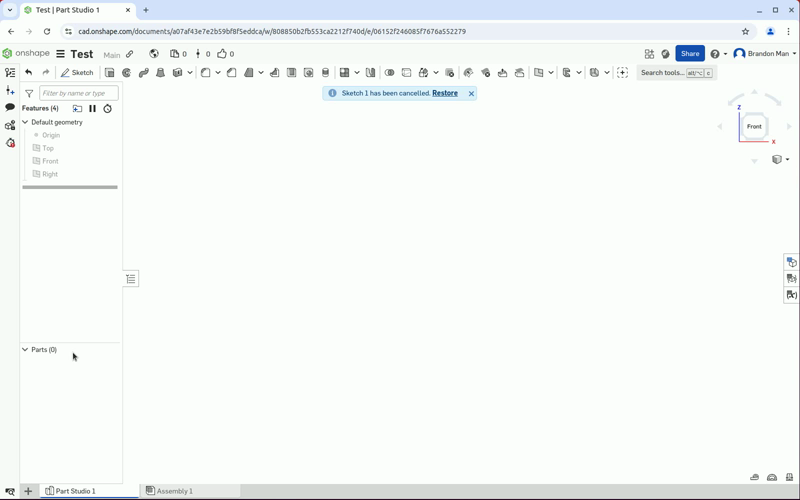
mouse_move(73, 352)
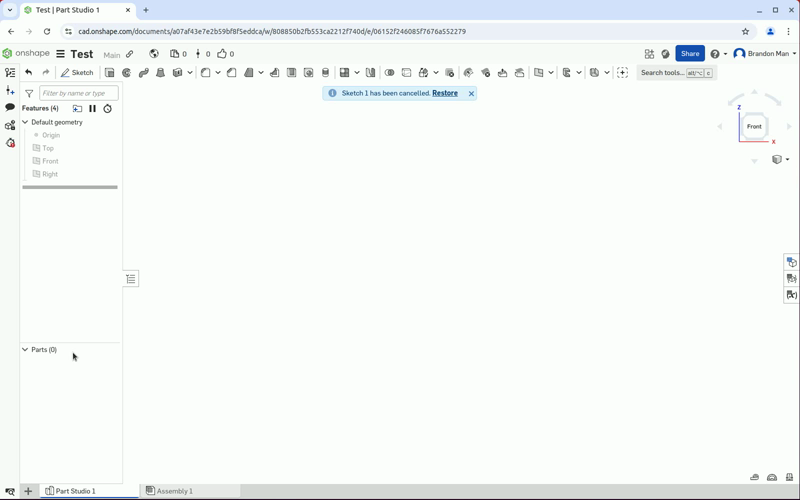
key(shift+y)
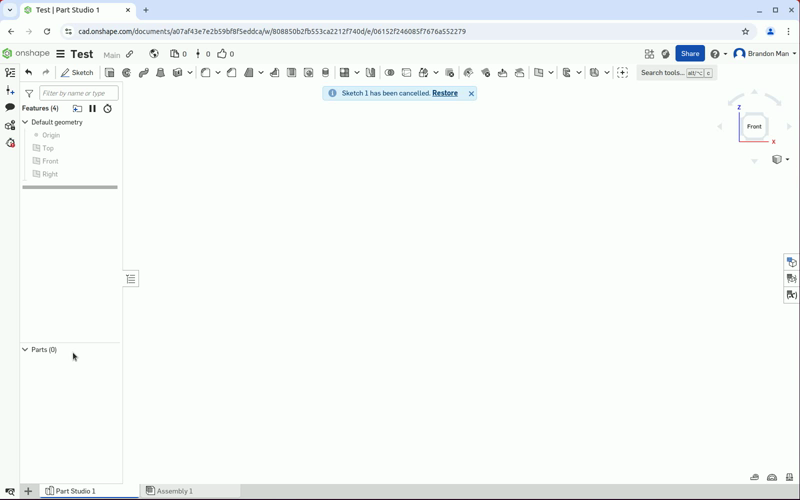
key(shift+s)
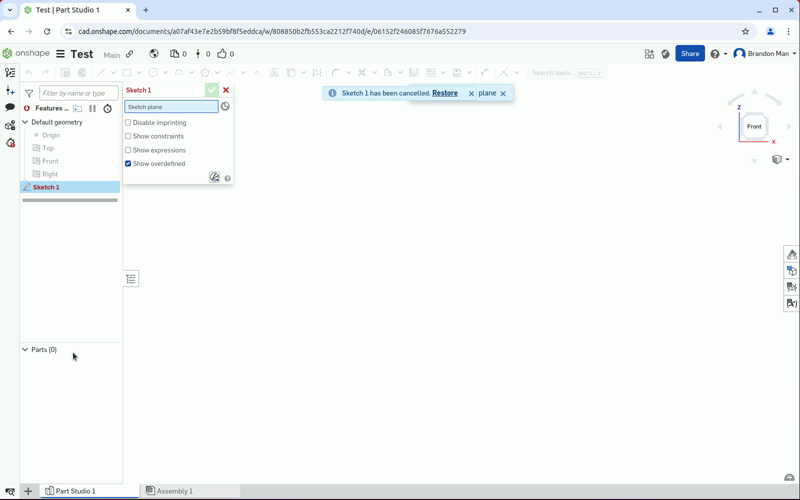
mouse_move(73, 163)
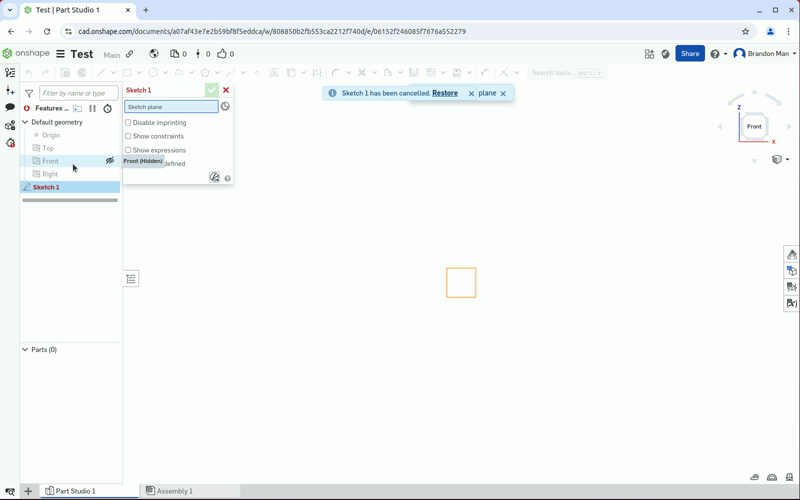
click(73, 163)
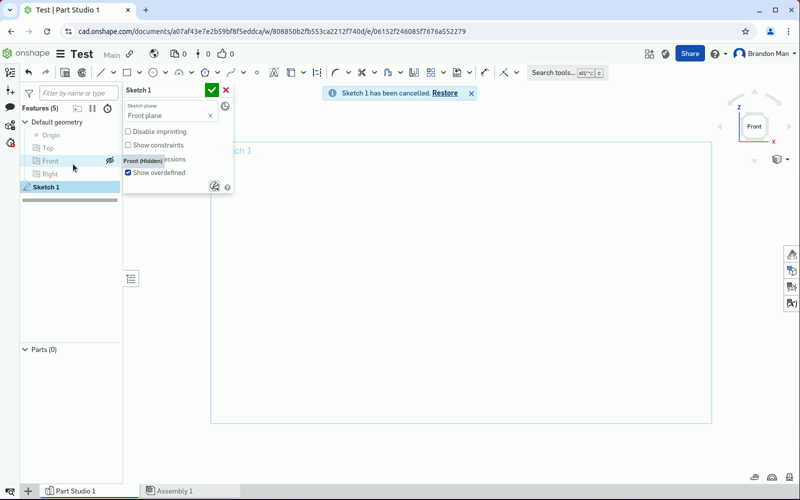
mouse_move(73, 352)
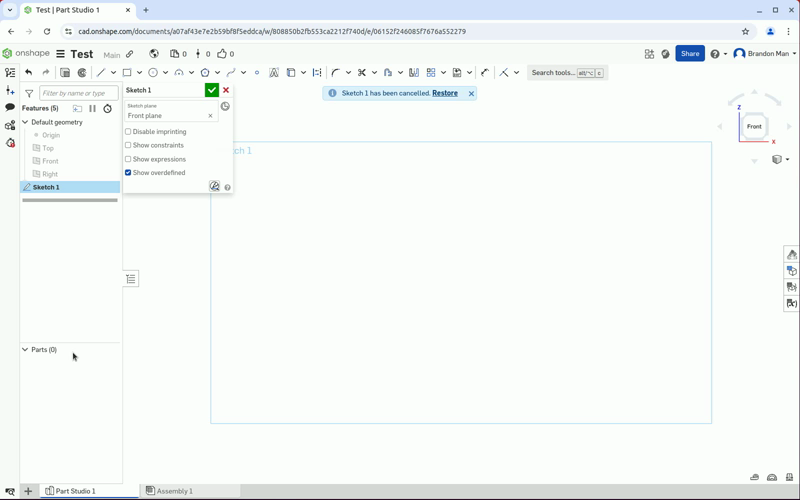
key(y)
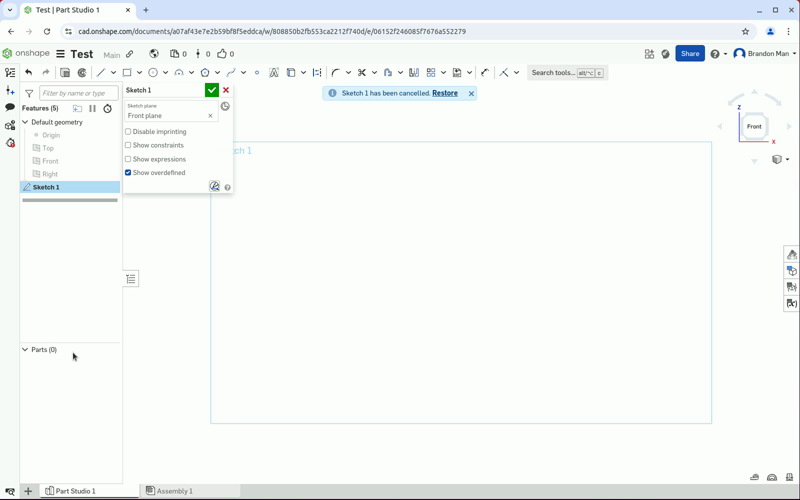
key(l)
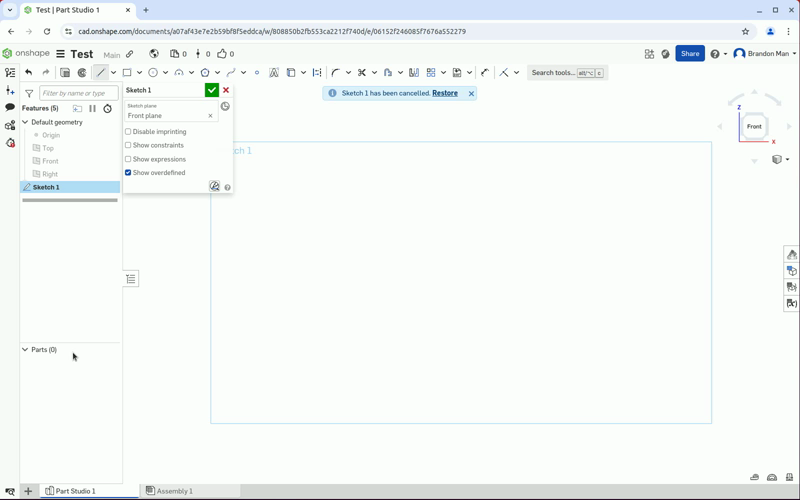
key_down(shift)
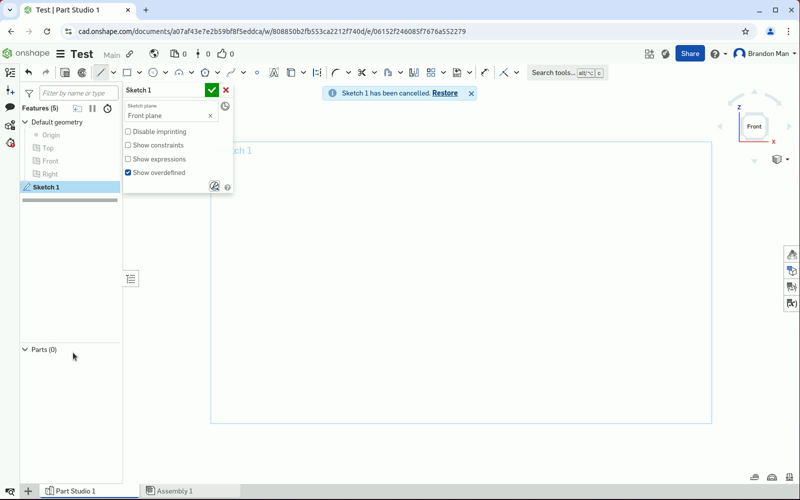
mouse_move(383, 314)
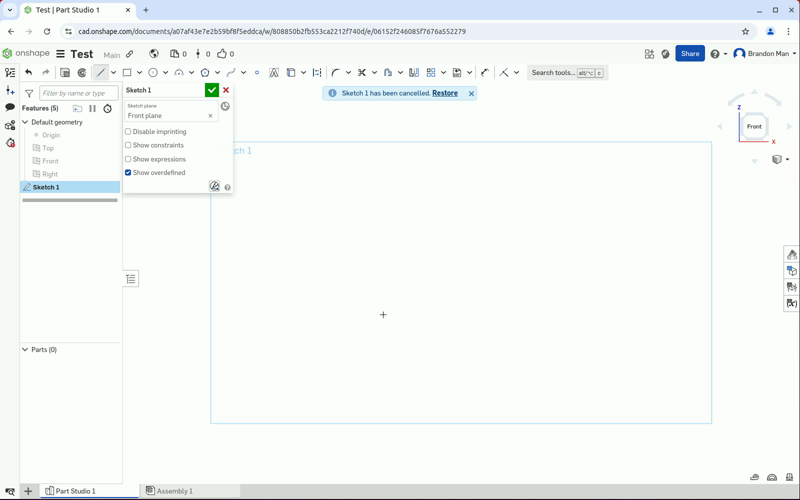
click(383, 314)
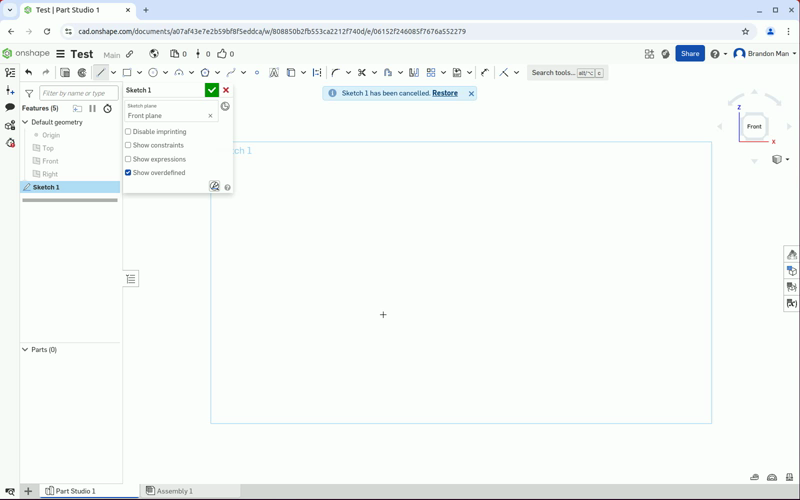
key_up(shift)
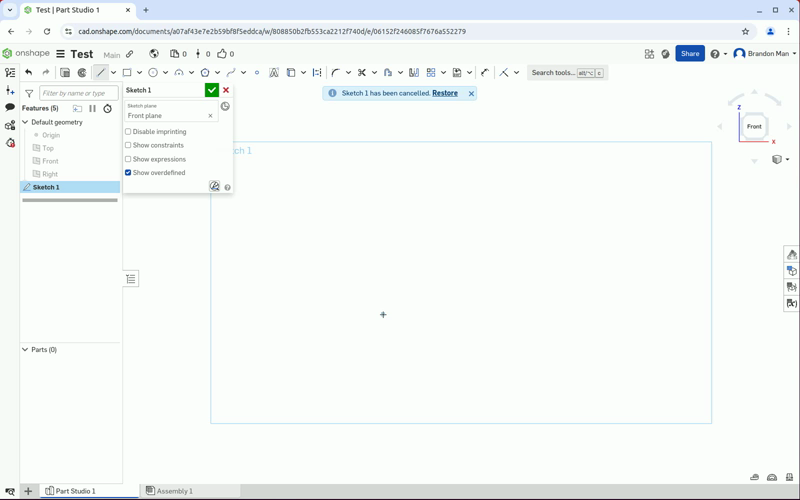
key_down(shift)
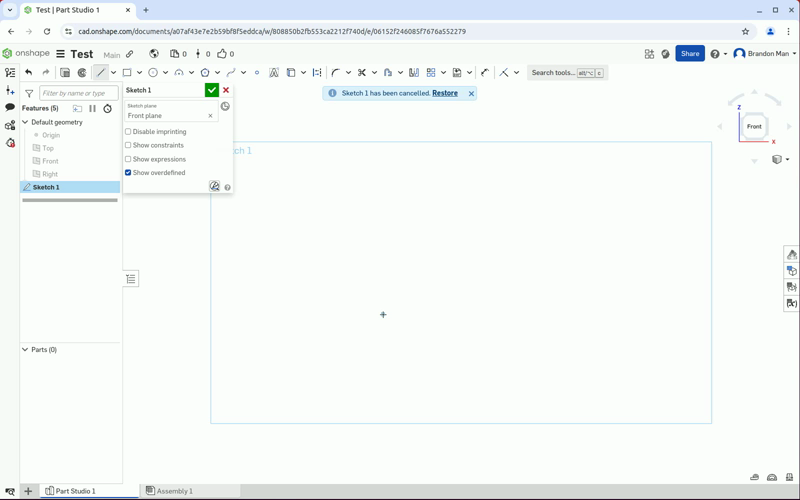
mouse_move(495, 314)
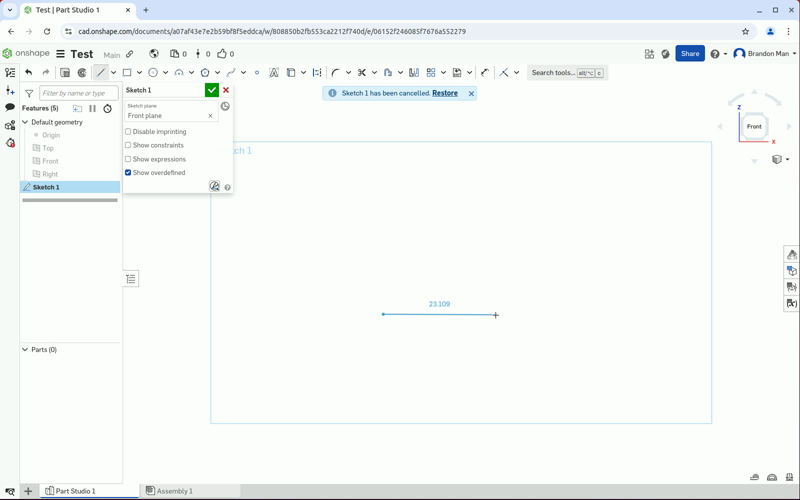
click(495, 314)
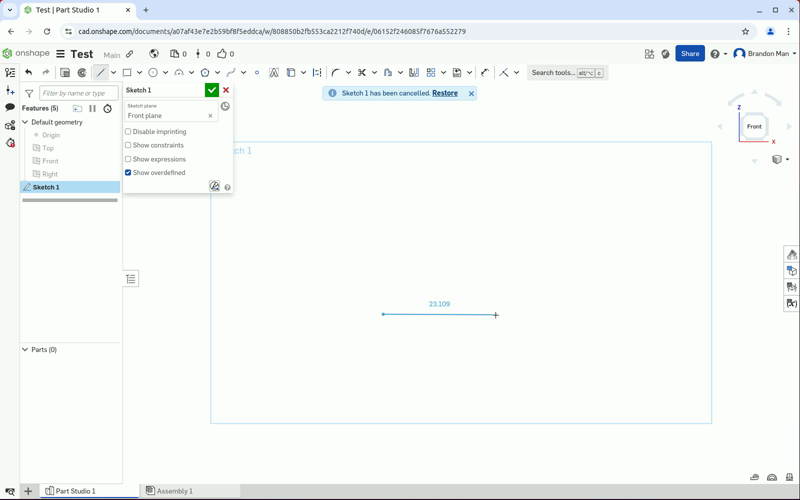
key_up(shift)
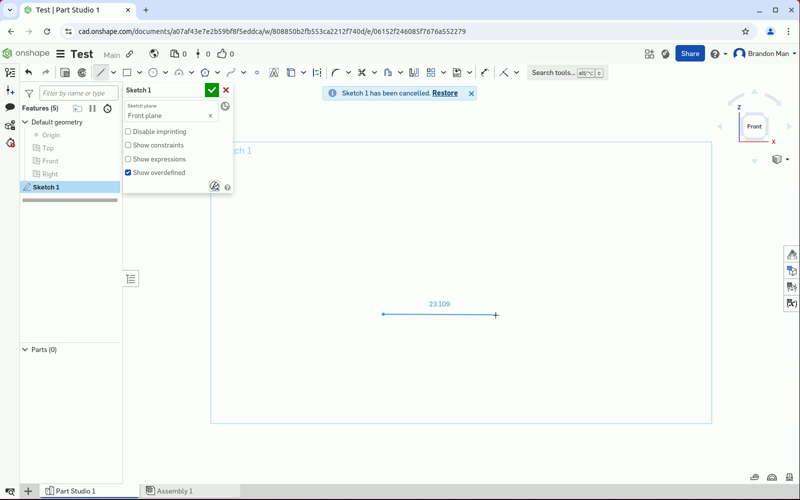
key_down(shift)
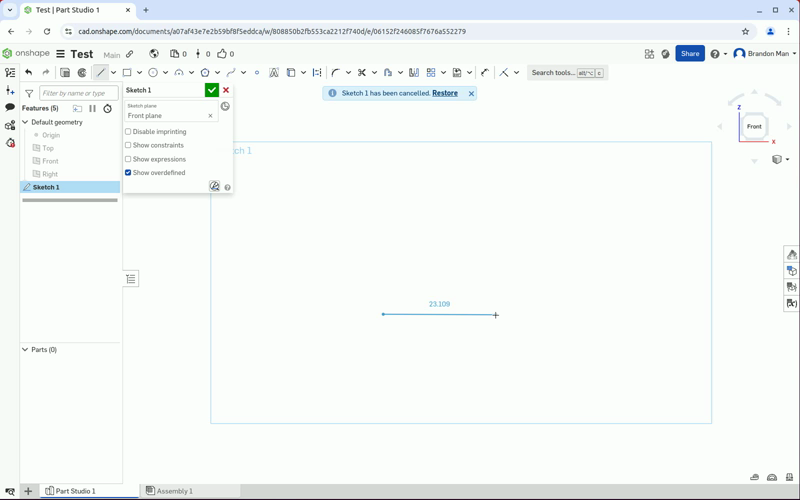
mouse_move(495, 202)
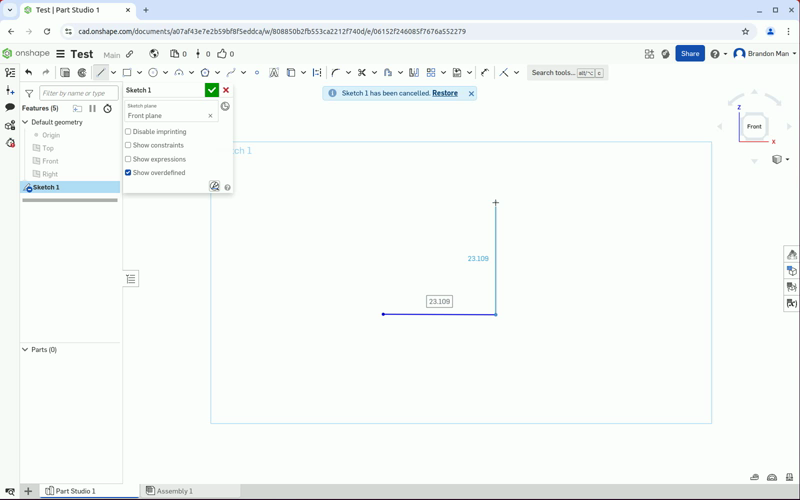
click(495, 202)
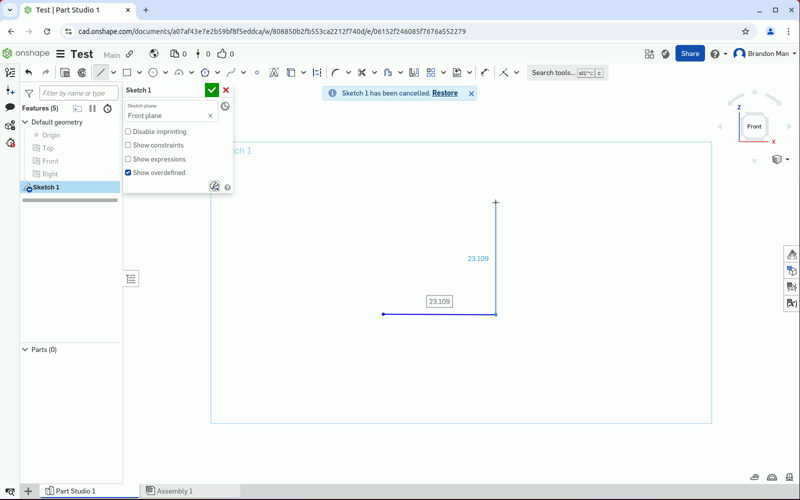
key_up(shift)
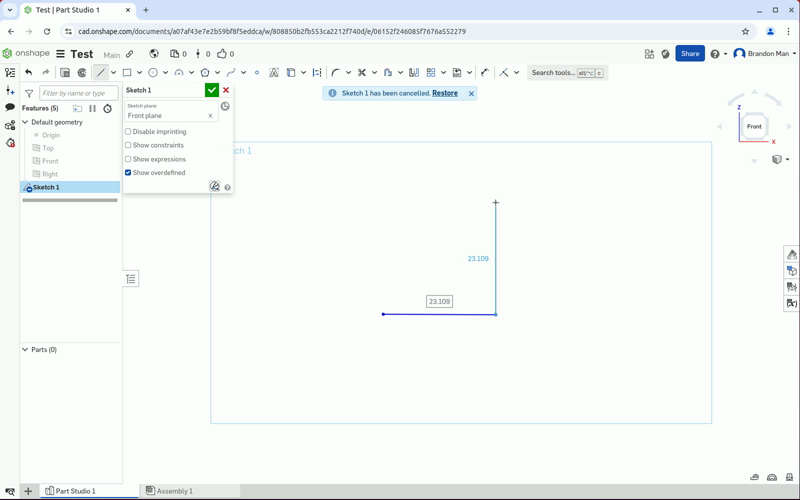
key_down(shift)
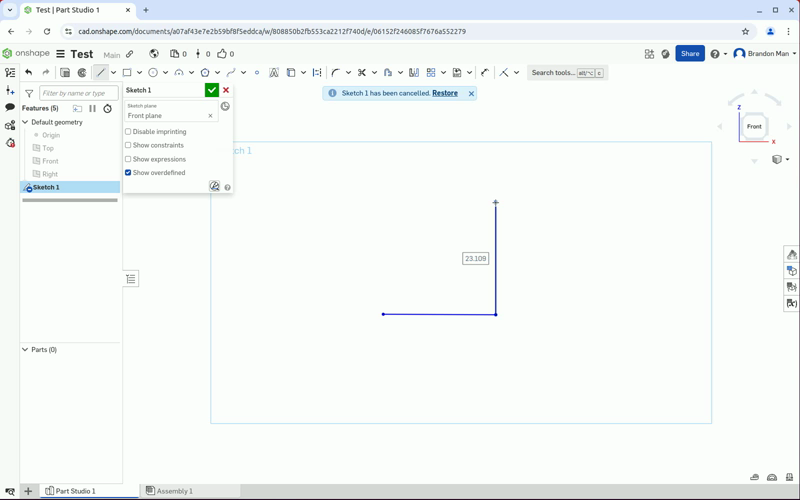
mouse_move(383, 202)
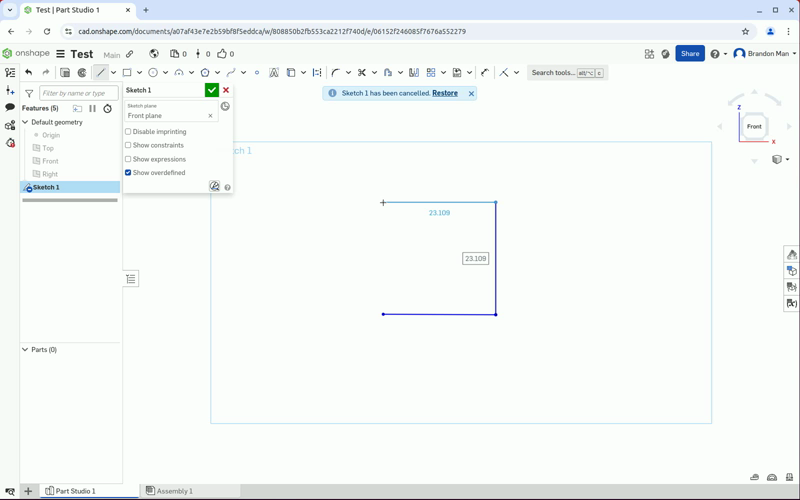
click(383, 202)
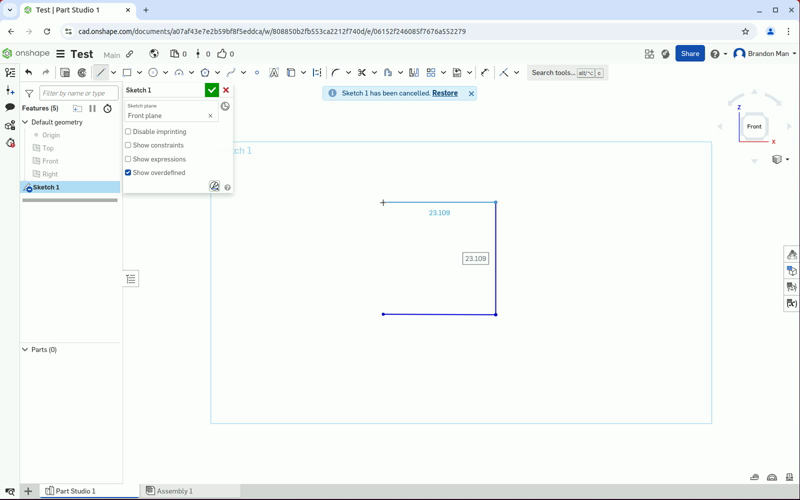
key_up(shift)
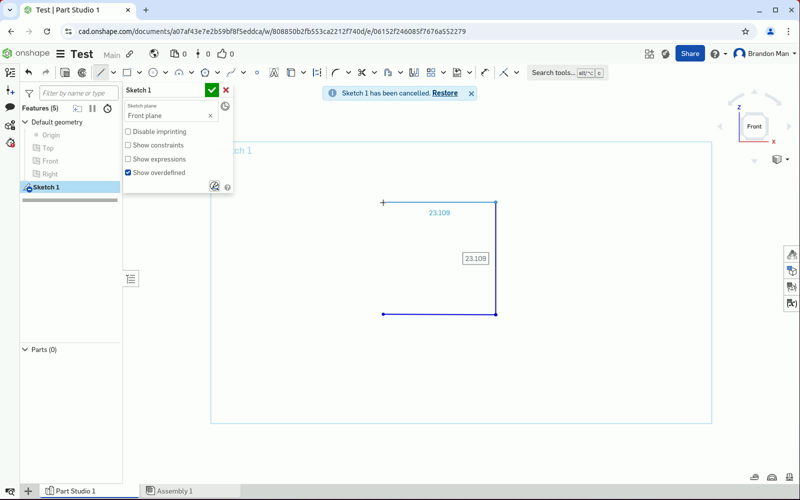
key_down(shift)
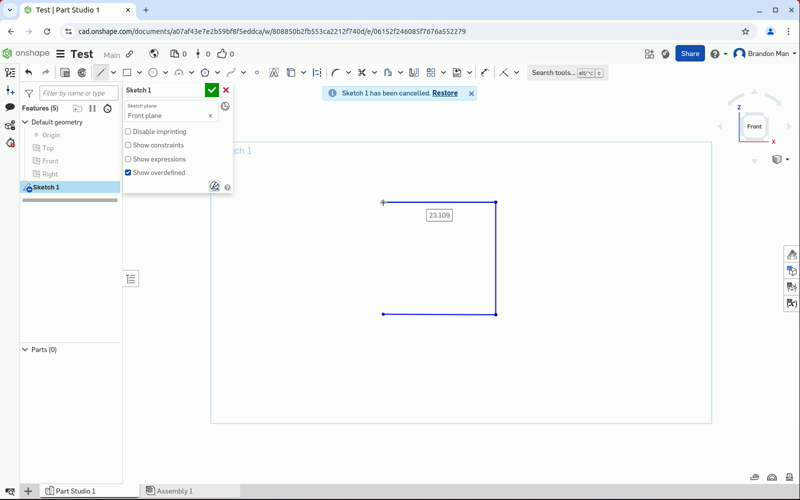
mouse_move(383, 314)
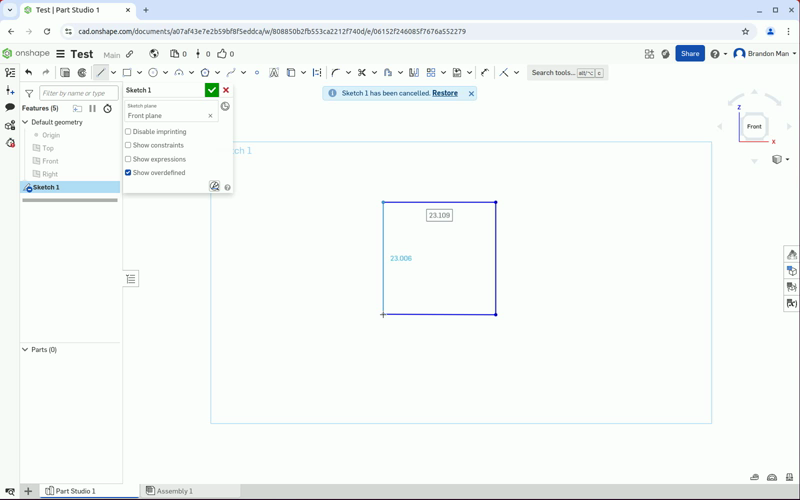
key_up(shift)
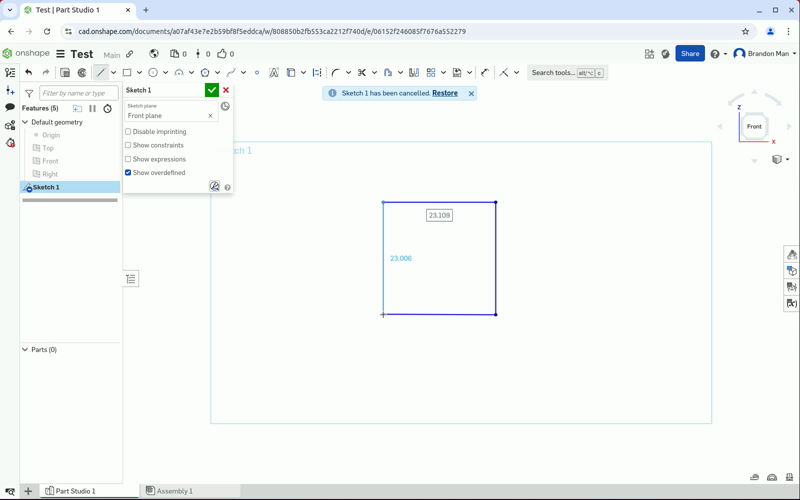
click(383, 314)
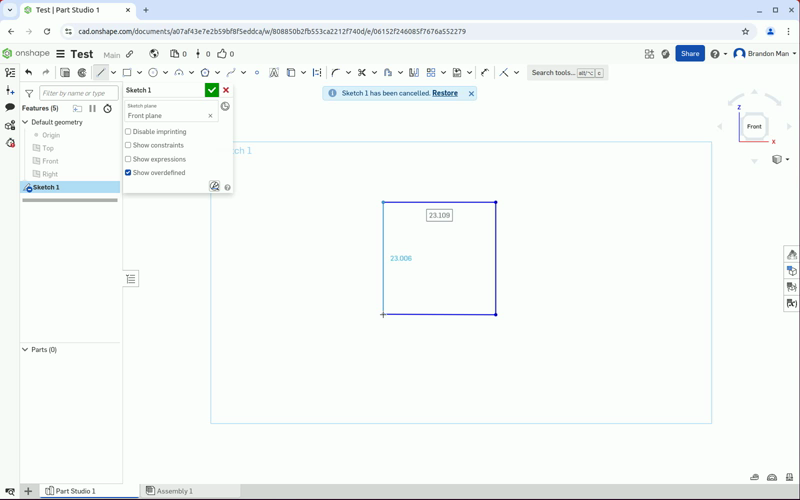
key(esc)
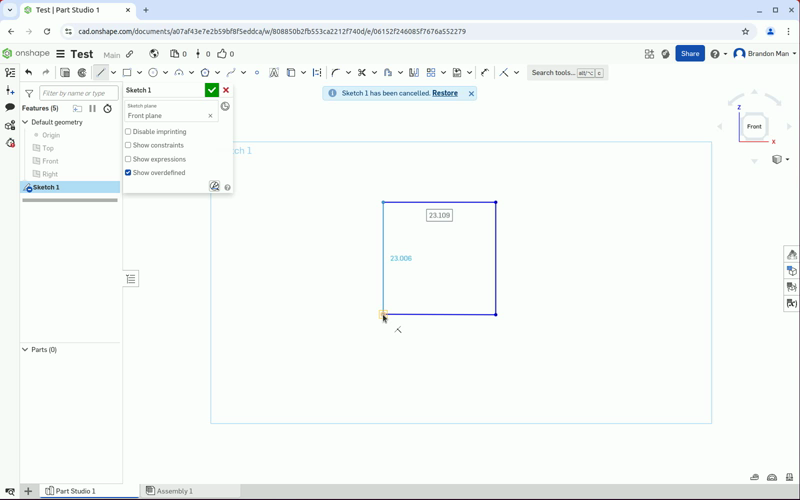
mouse_move(446, 219)
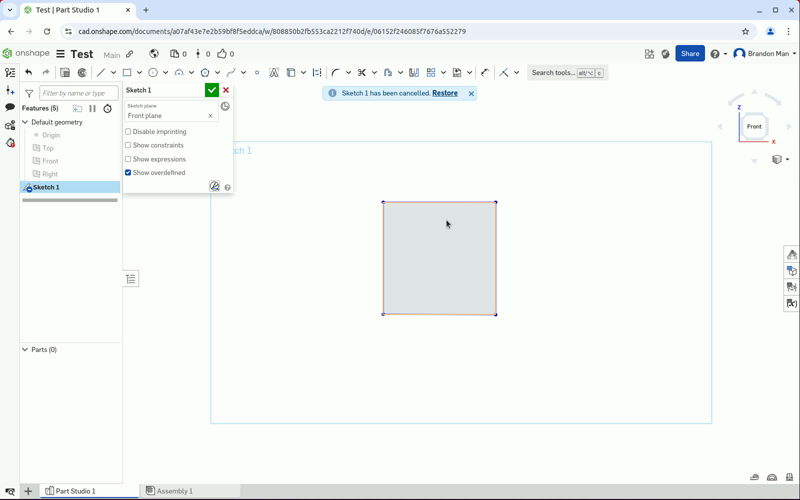
click(446, 219)
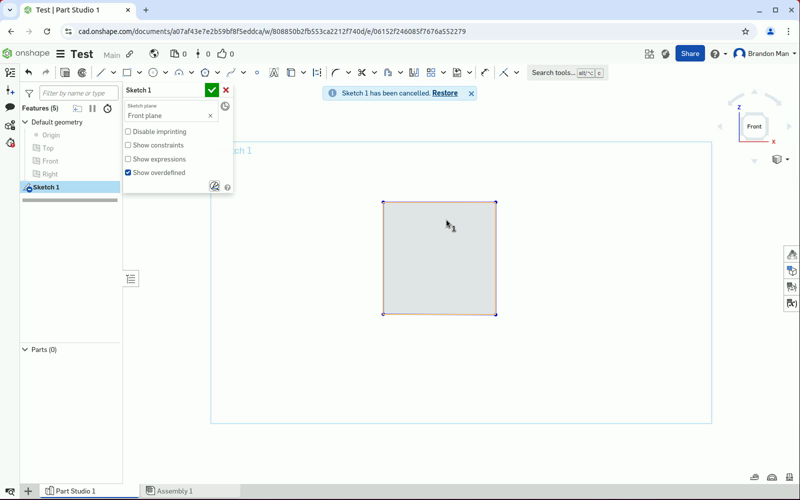
mouse_move(73, 352)
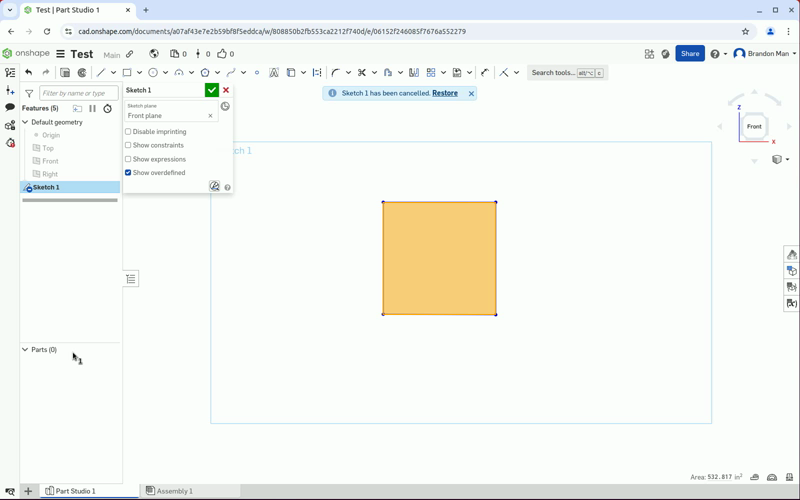
key(shift+y)
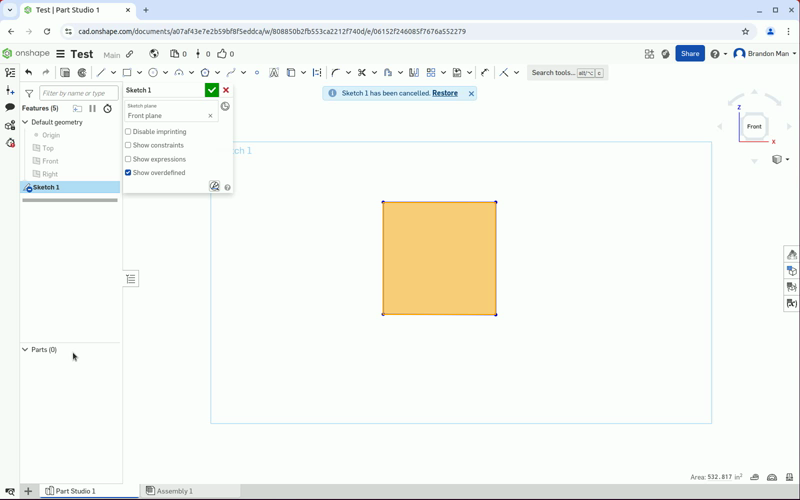
key(shift+e)
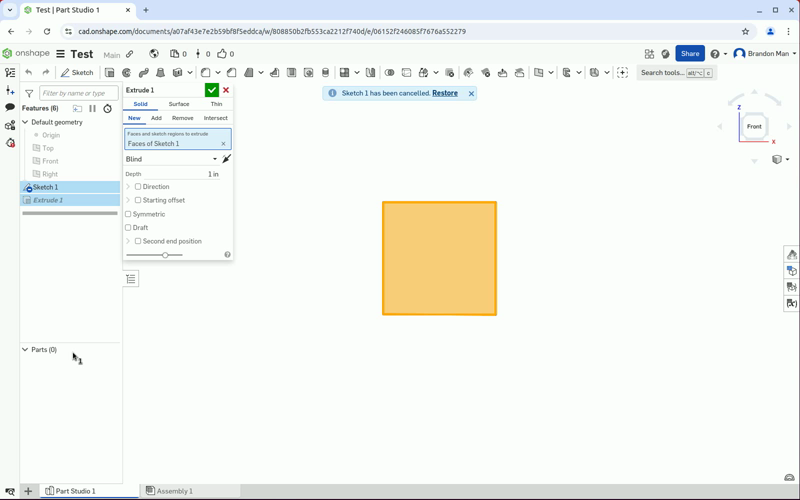
mouse_move(143, 106)
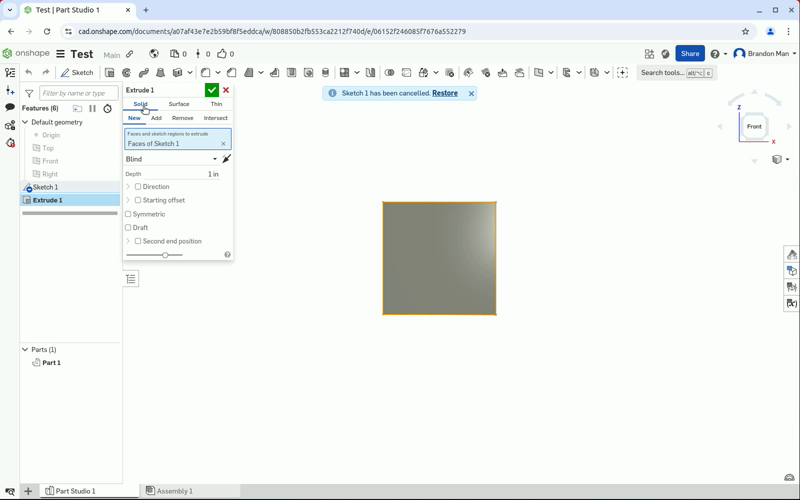
click(143, 106)
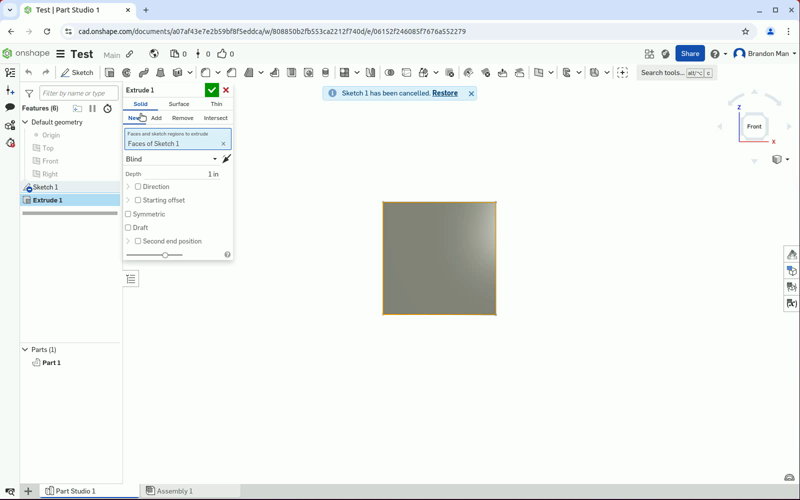
mouse_move(137, 120)
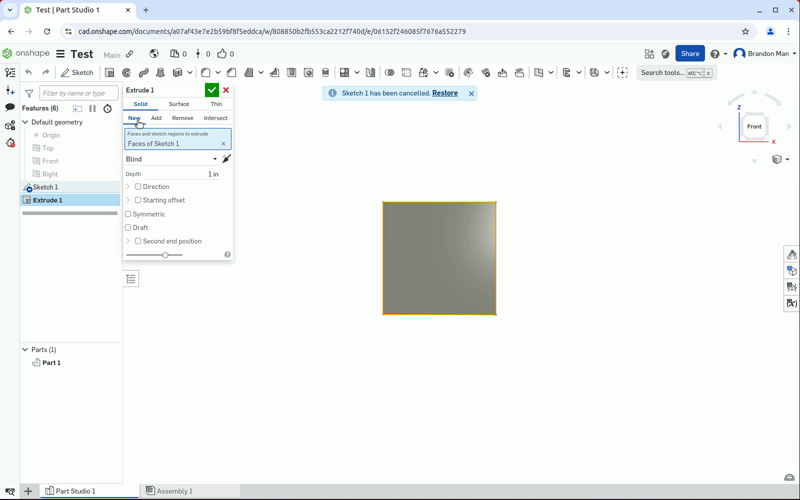
click(137, 120)
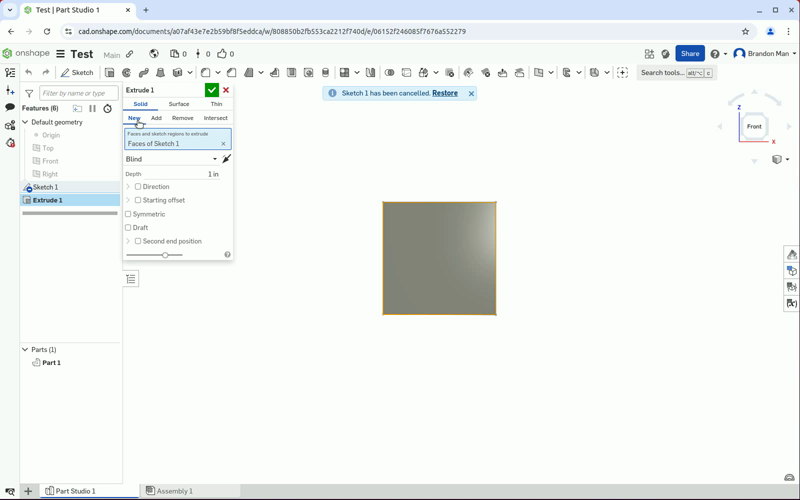
key(tab, 4)
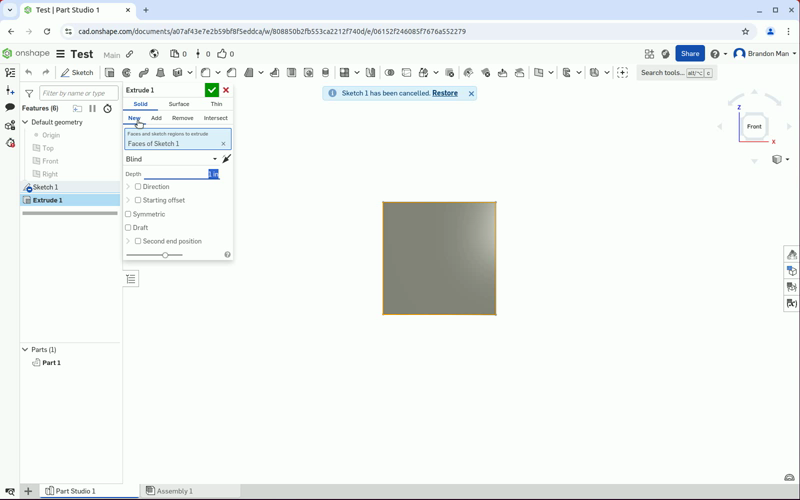
text(23.108)
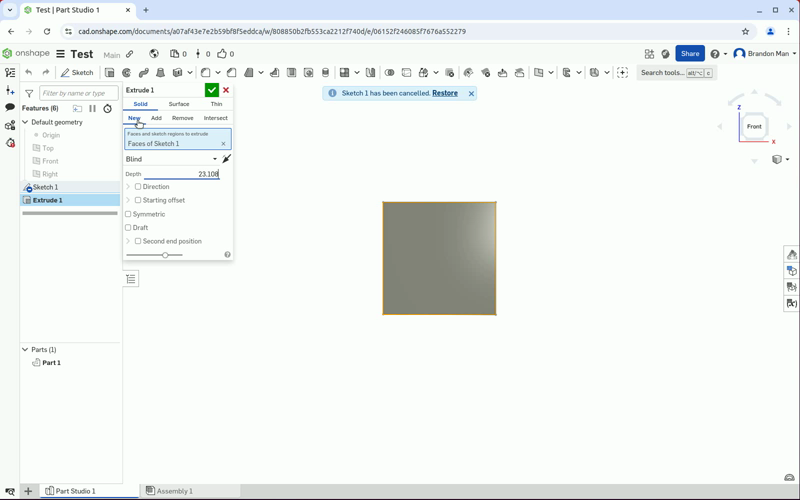
key(enter)
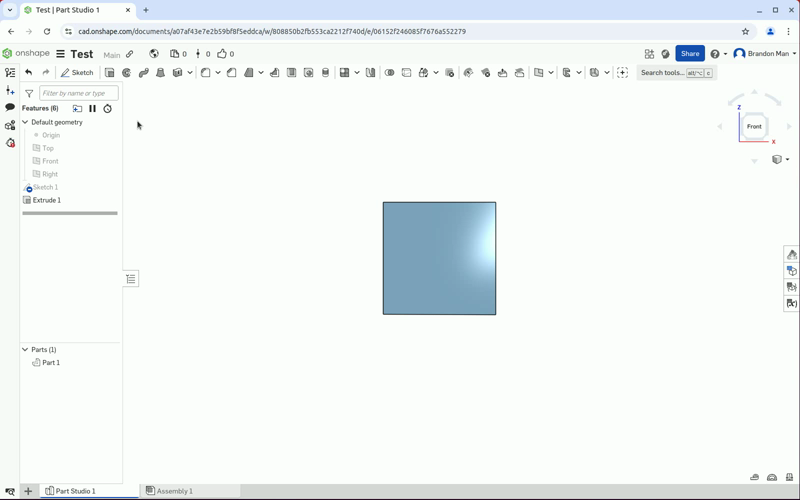
key(shift+h)
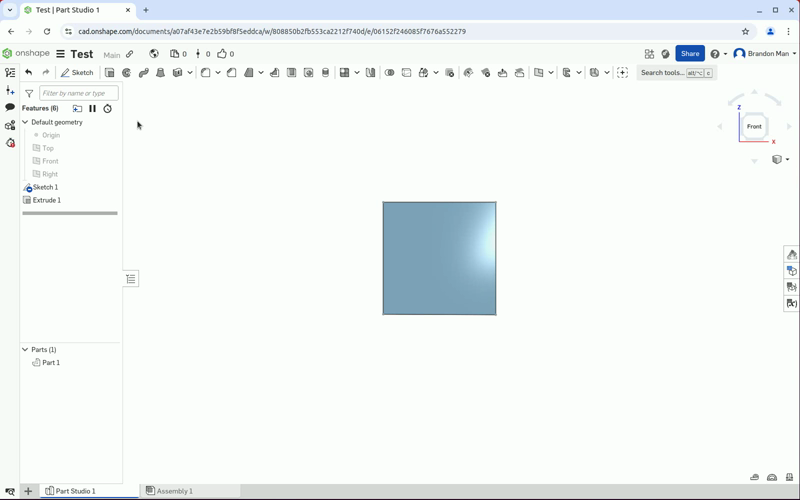
key(shift+h)
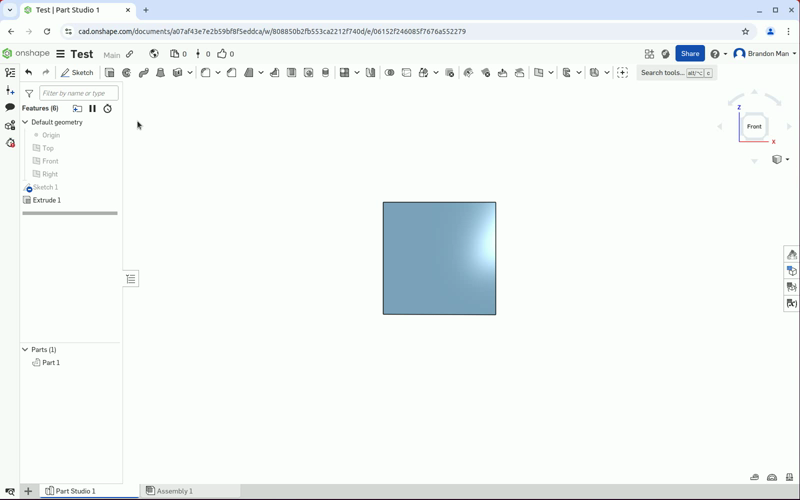
mouse_move(73, 189)
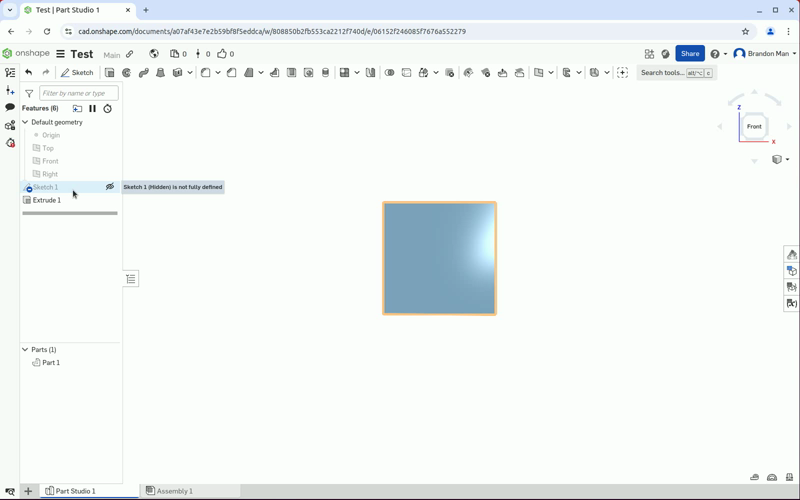
click(73, 189)
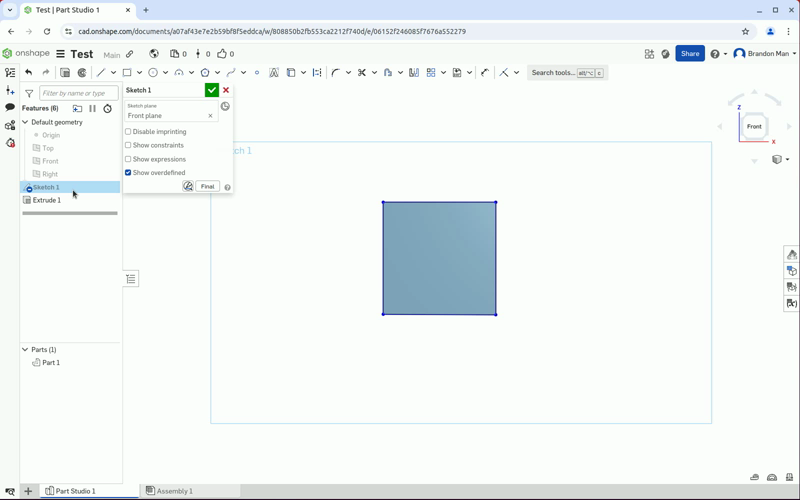
mouse_move(229, 92)
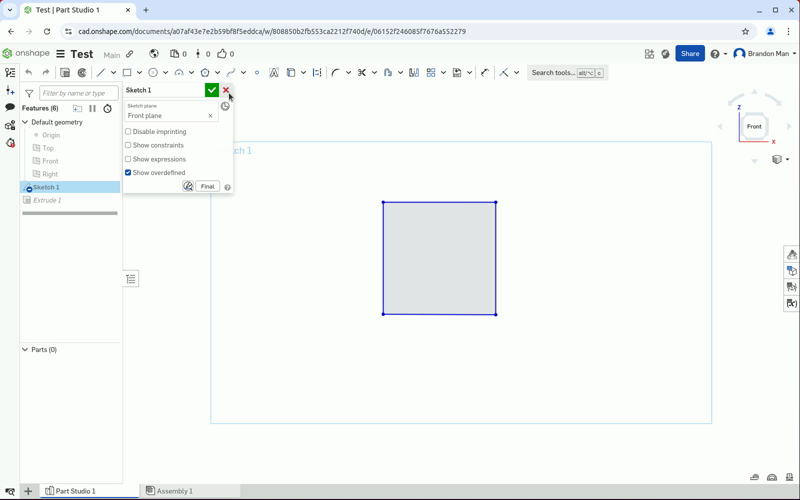
click(229, 92)
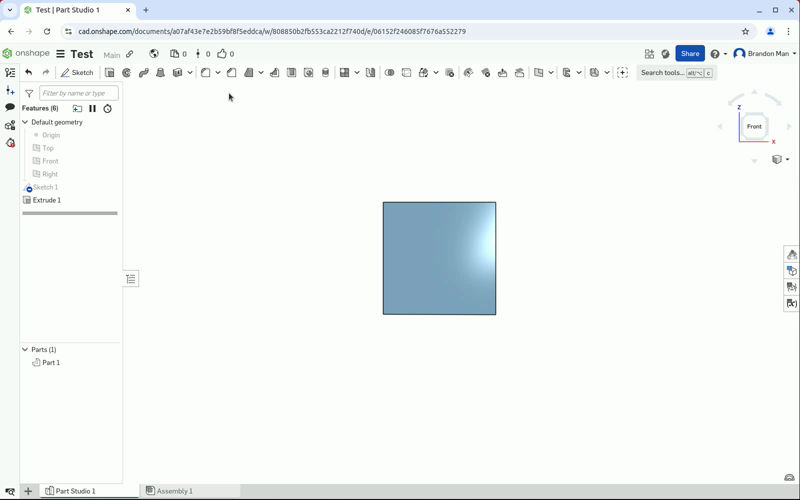
mouse_move(541, 75)
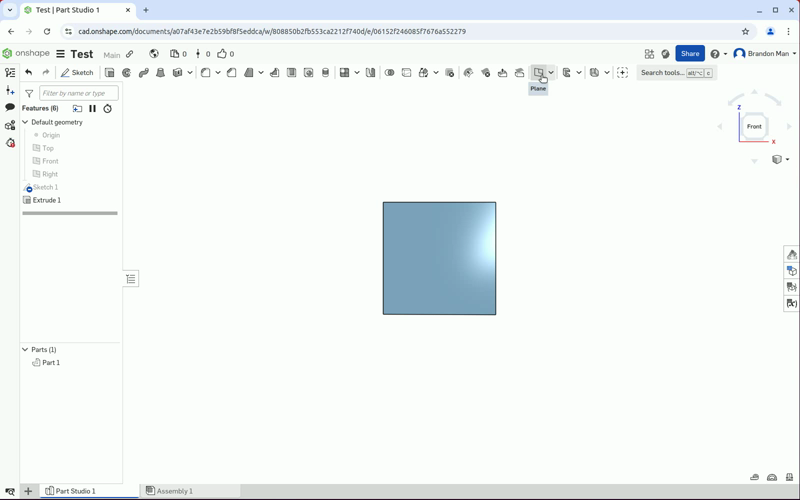
click(541, 75)
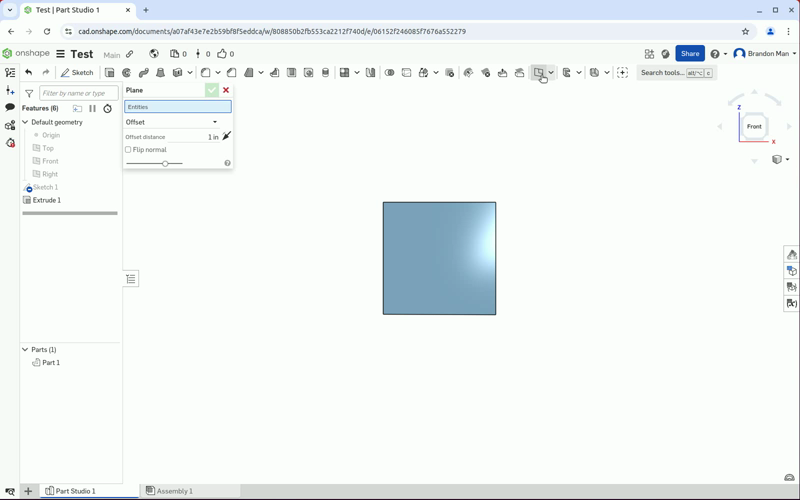
mouse_move(73, 163)
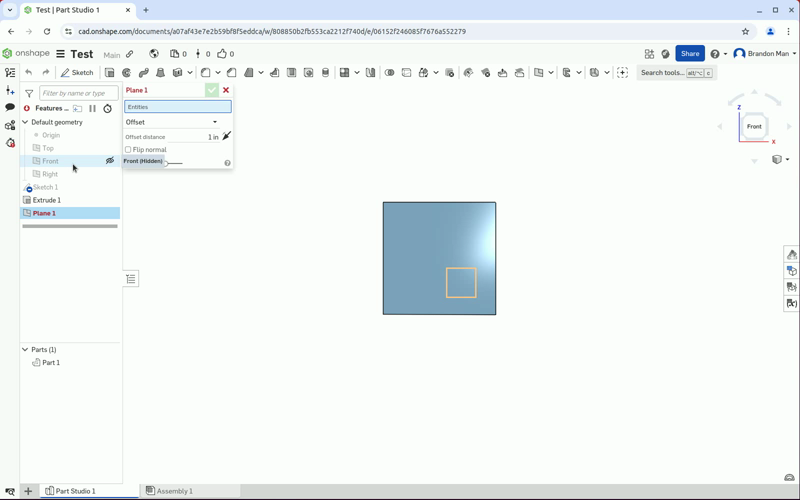
click(73, 163)
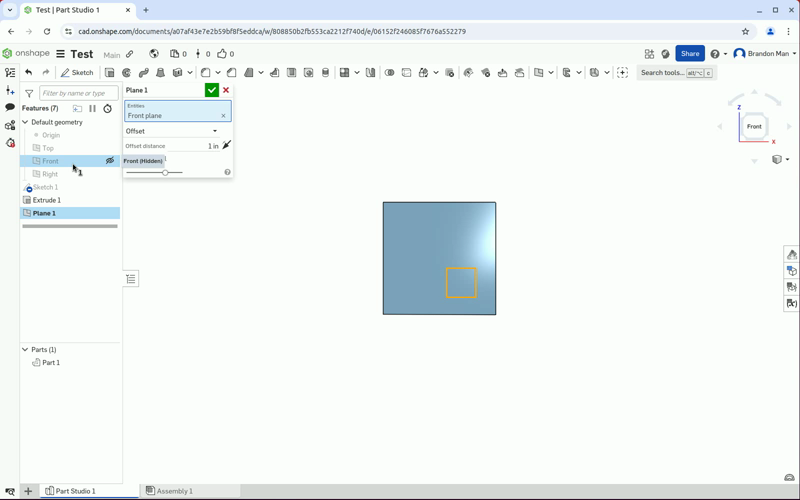
key(tab, 2)
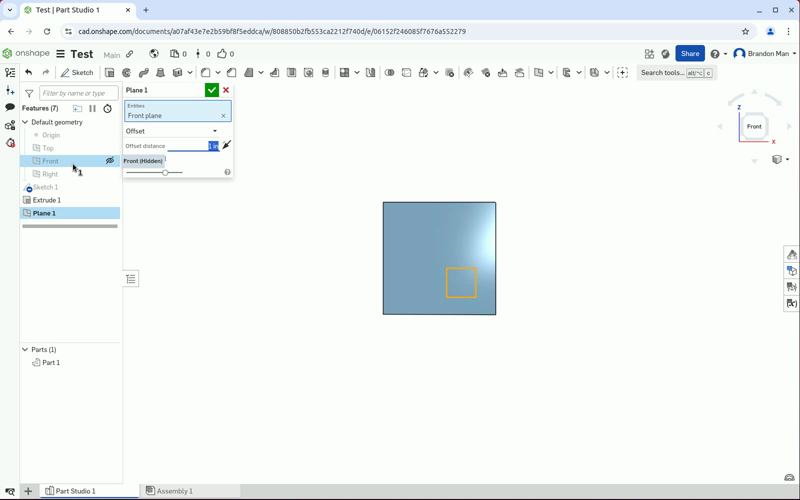
text(23.108)
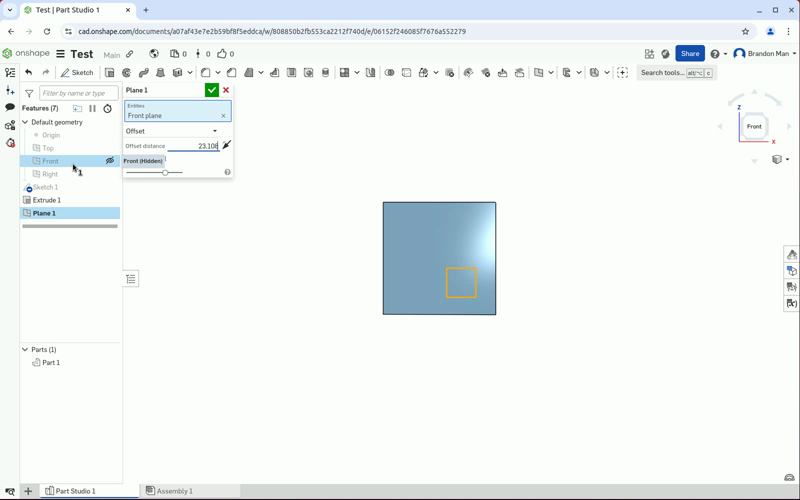
key(enter, 2)
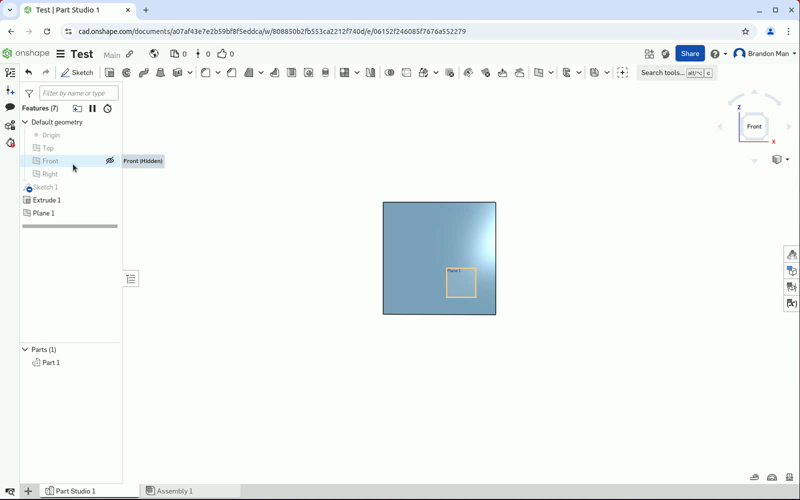
key(shift+s)
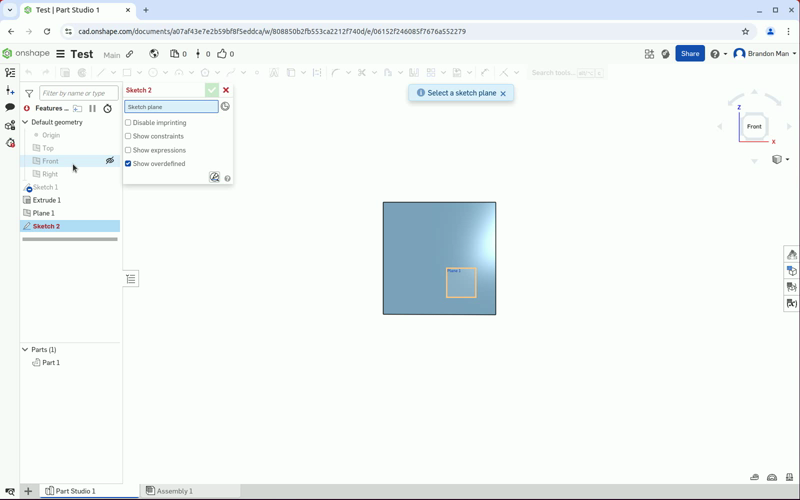
mouse_move(73, 215)
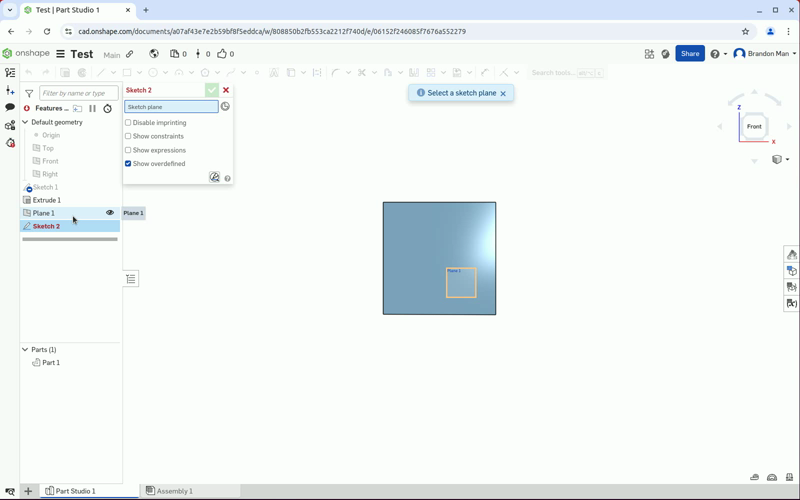
click(73, 215)
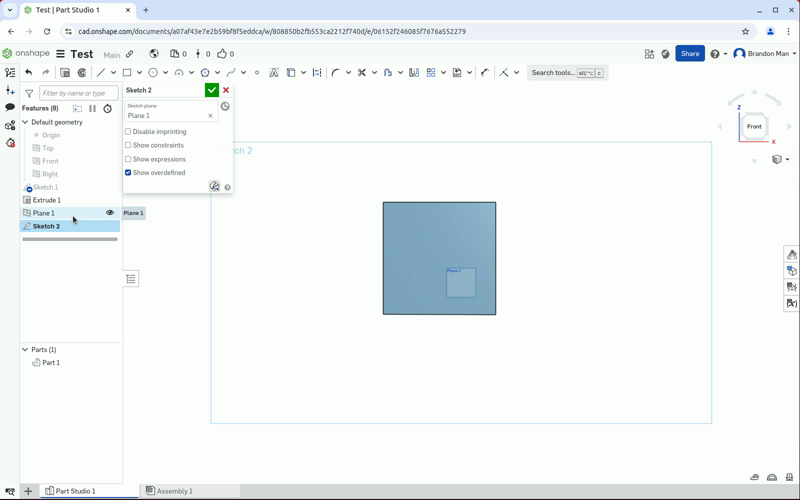
mouse_move(73, 352)
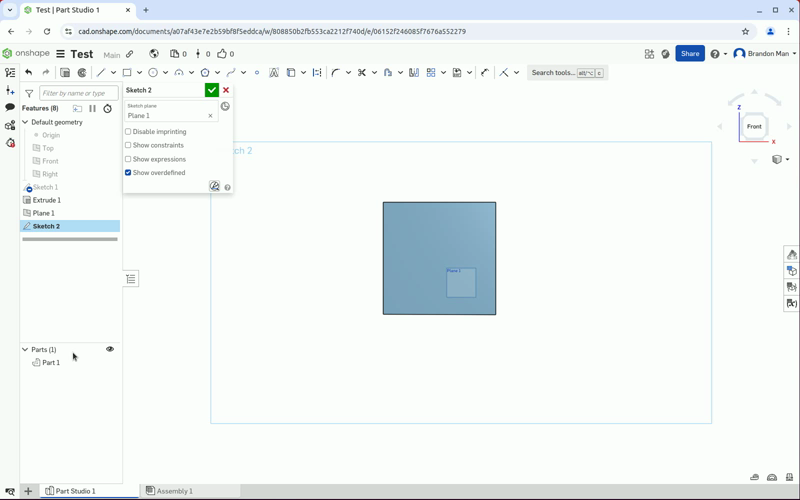
key(y)
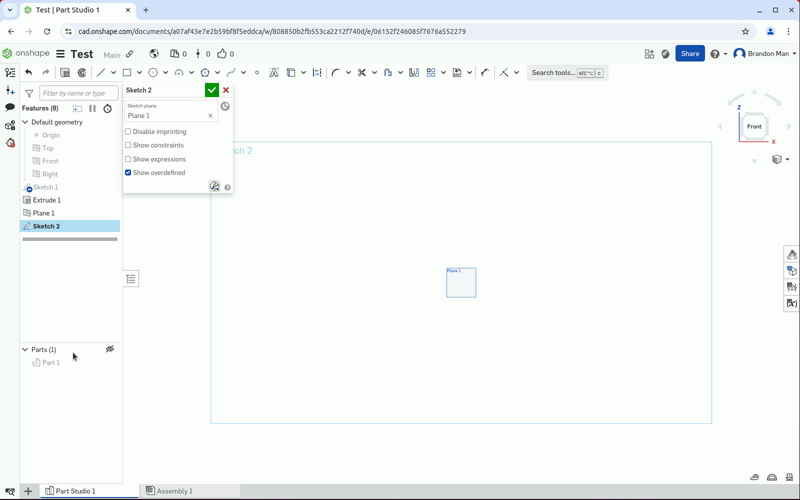
key(l)
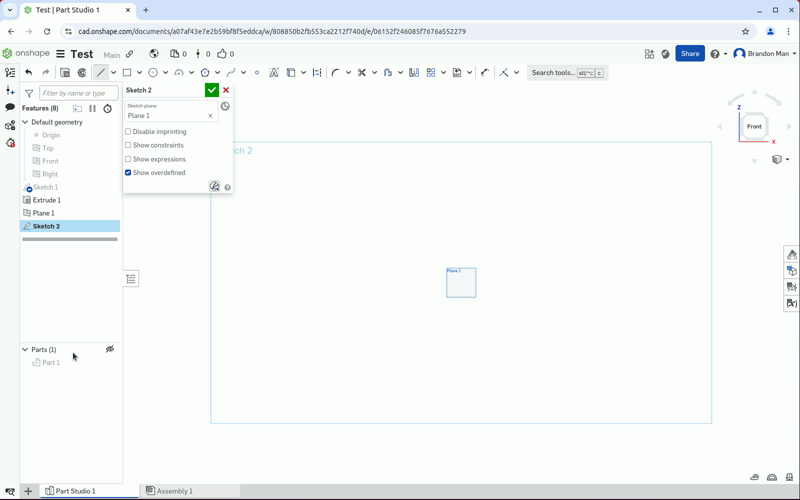
key_down(shift)
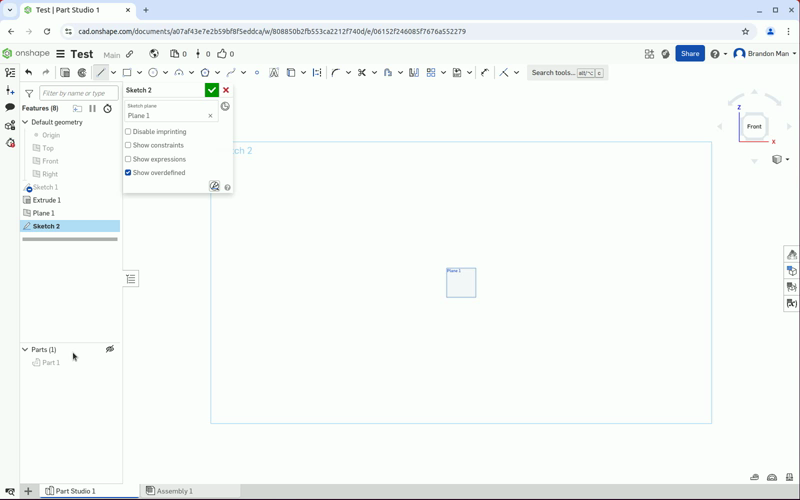
mouse_move(458, 239)
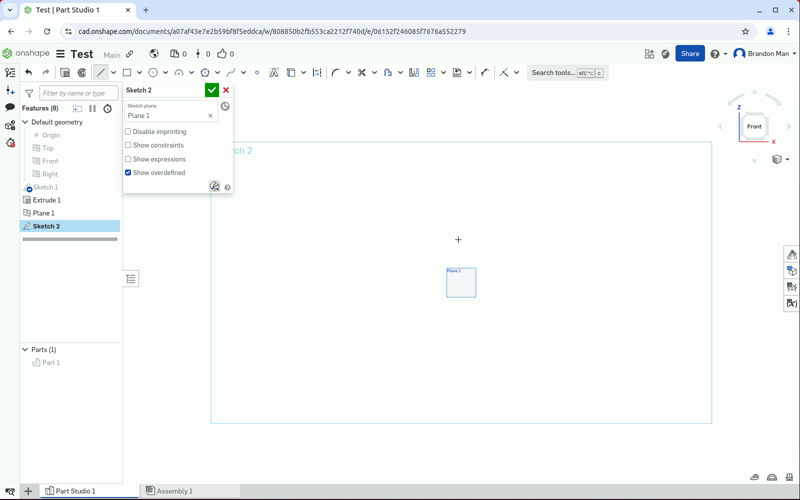
click(458, 239)
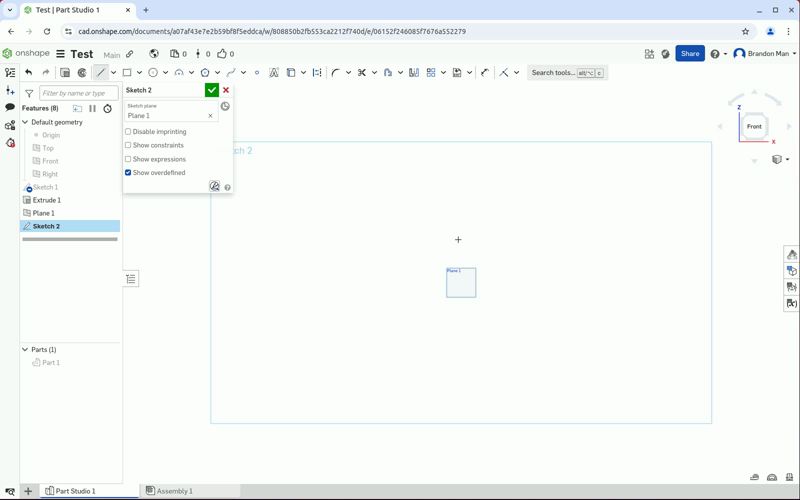
key_up(shift)
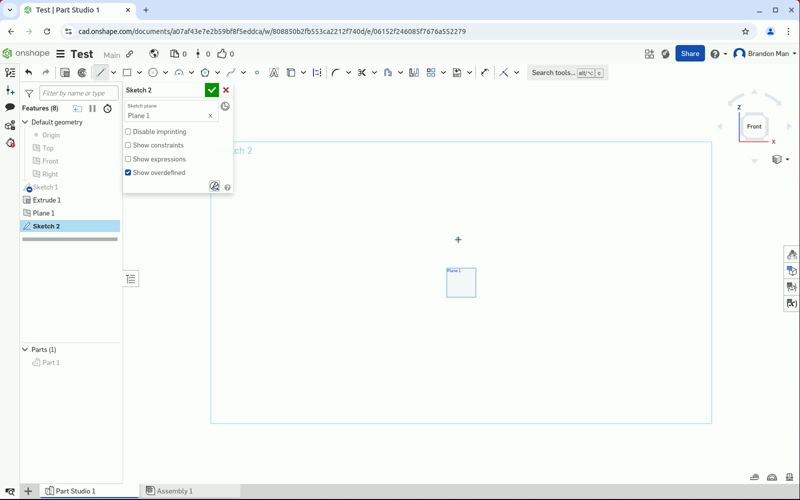
key_down(shift)
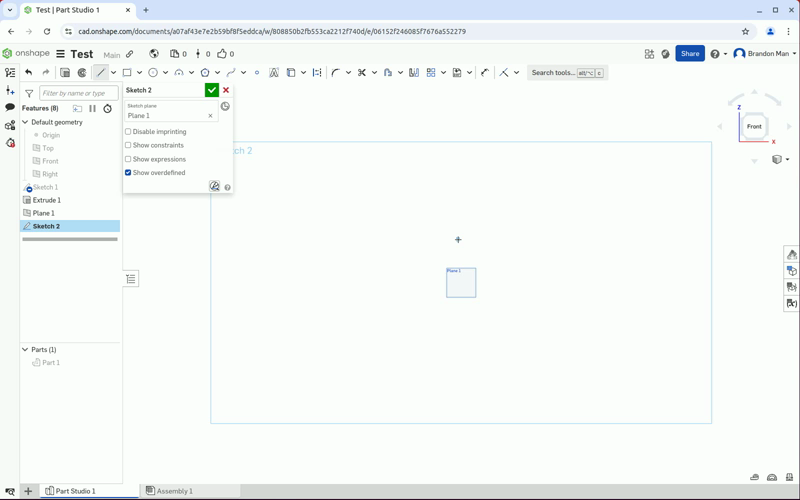
mouse_move(488, 239)
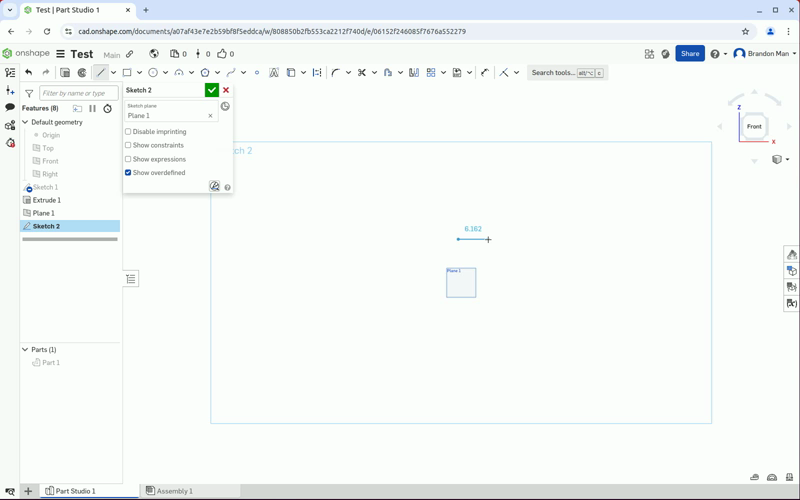
mouse_move(496, 239)
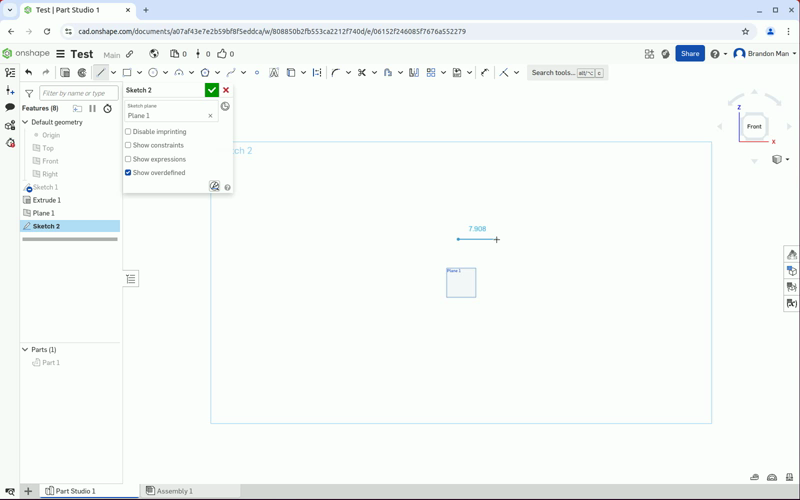
click(496, 239)
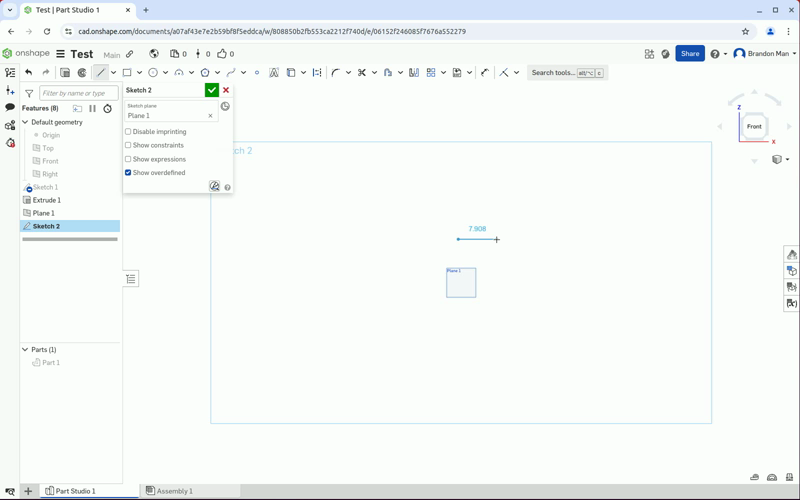
key_up(shift)
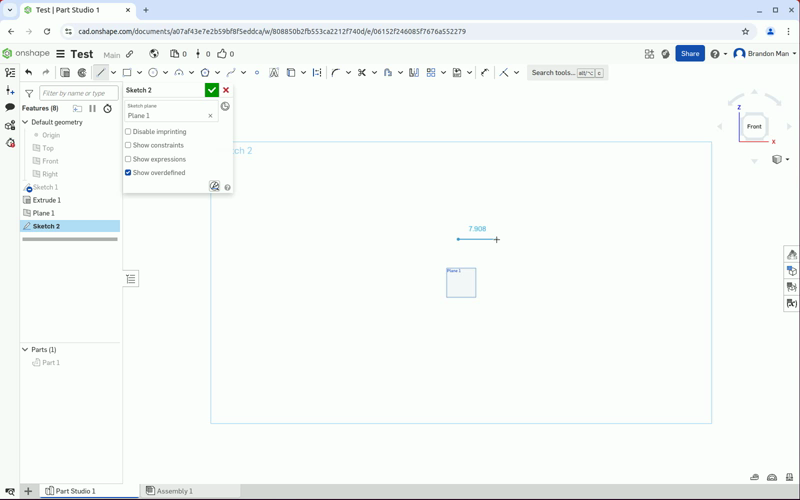
key_down(shift)
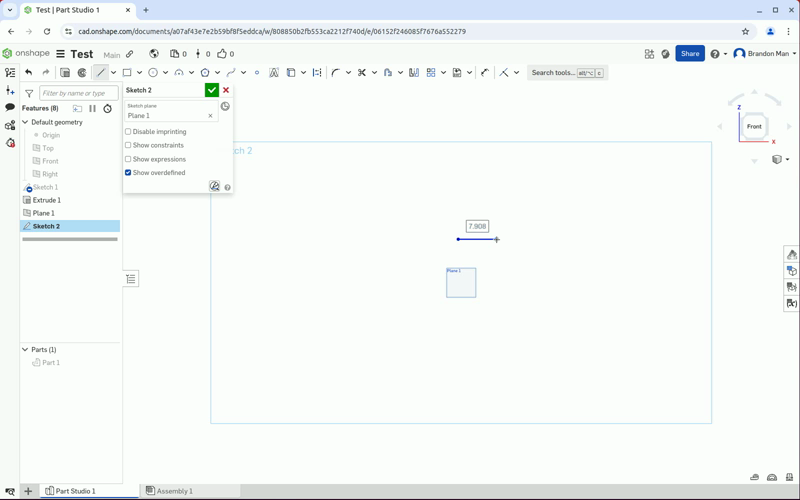
mouse_move(526, 239)
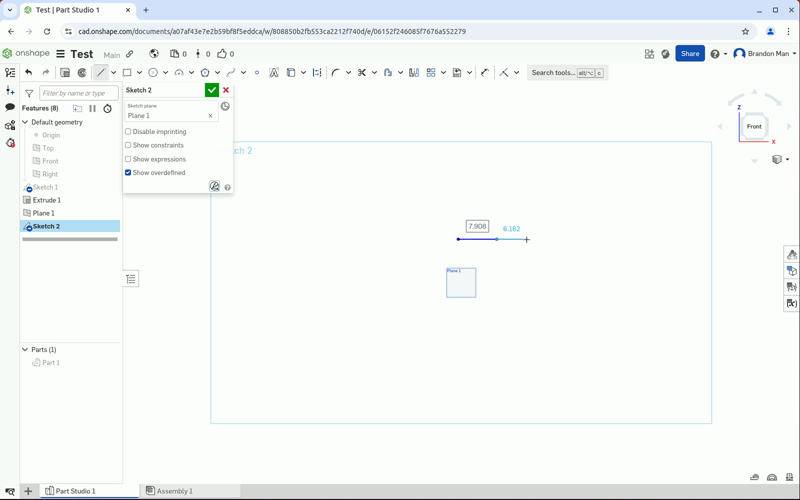
mouse_move(496, 201)
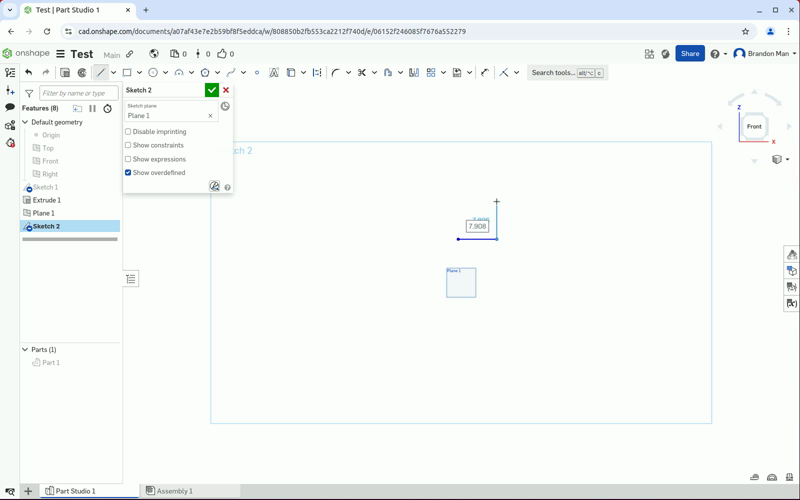
click(496, 201)
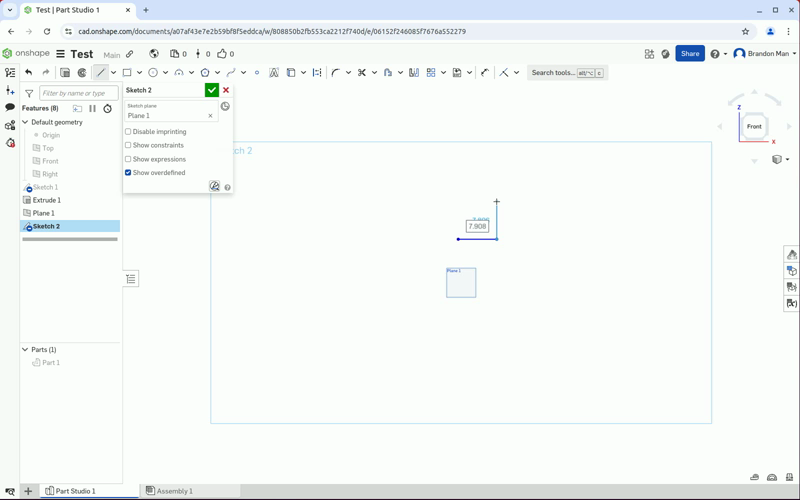
key_up(shift)
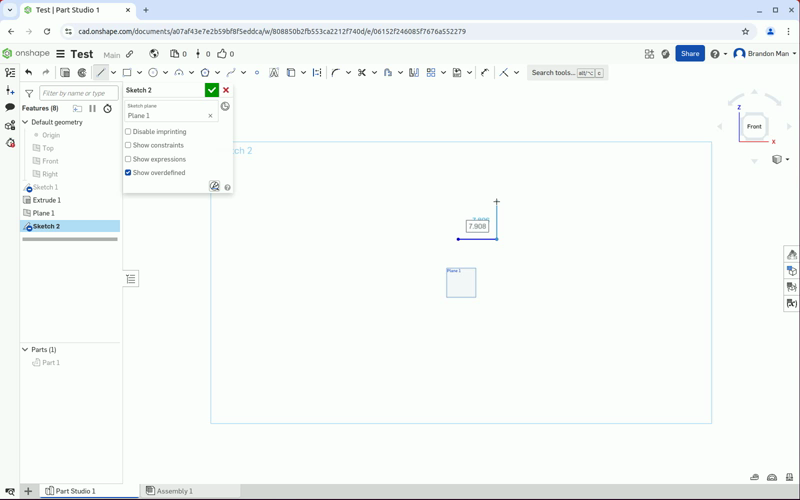
key_down(shift)
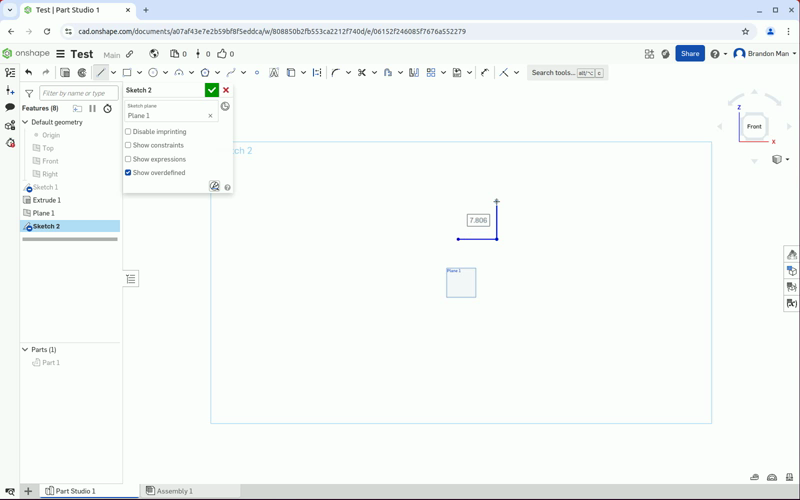
mouse_move(526, 201)
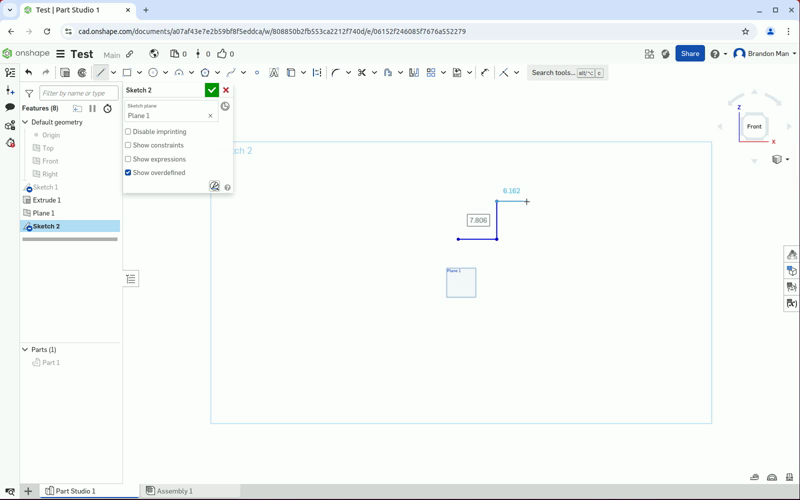
mouse_move(458, 201)
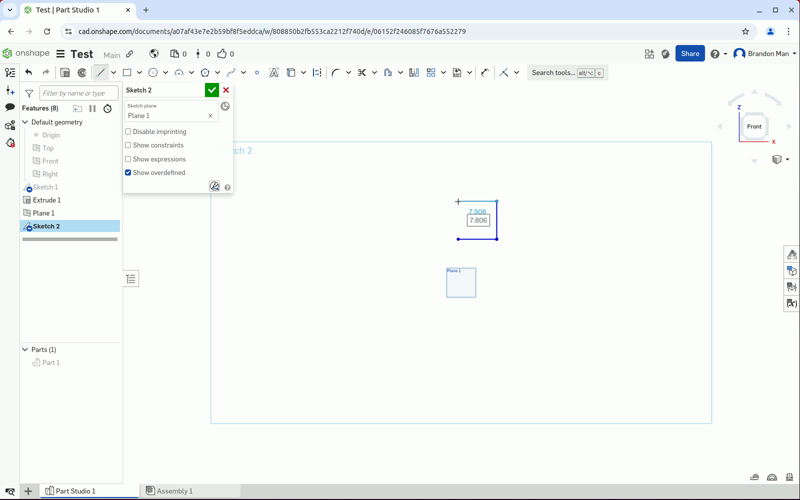
click(458, 201)
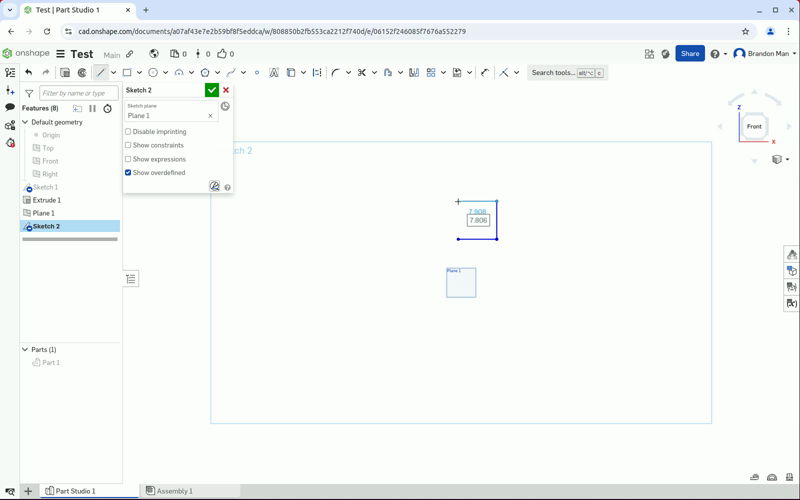
key_up(shift)
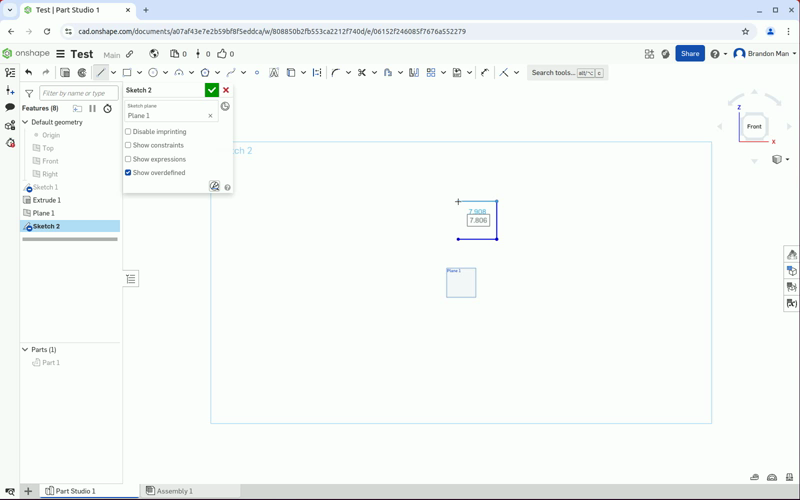
mouse_move(488, 201)
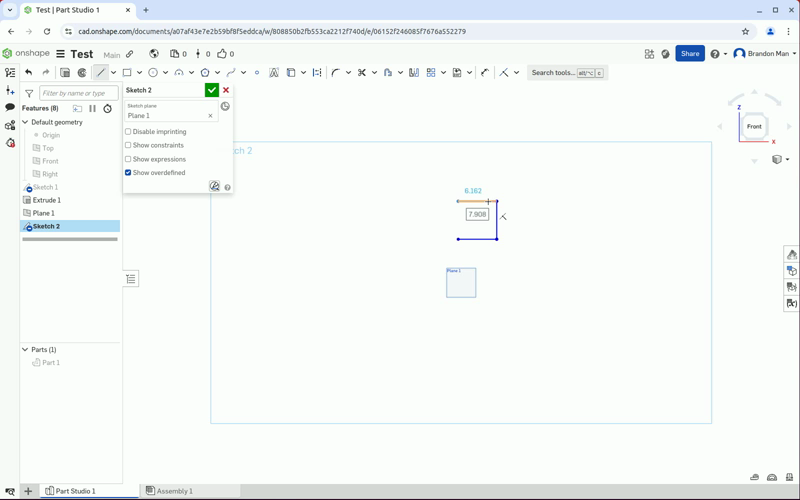
key_down(shift)
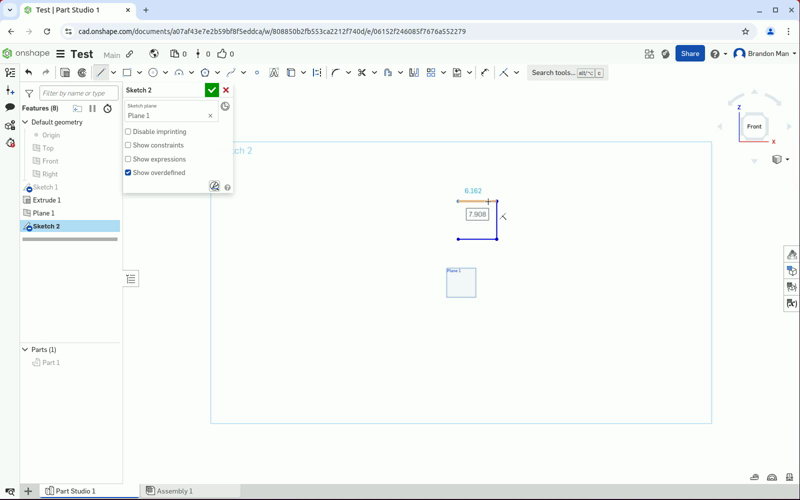
mouse_move(458, 239)
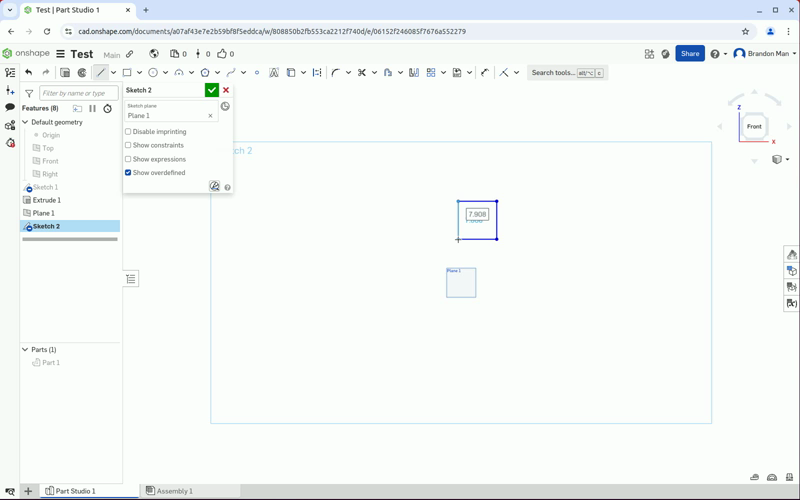
key_up(shift)
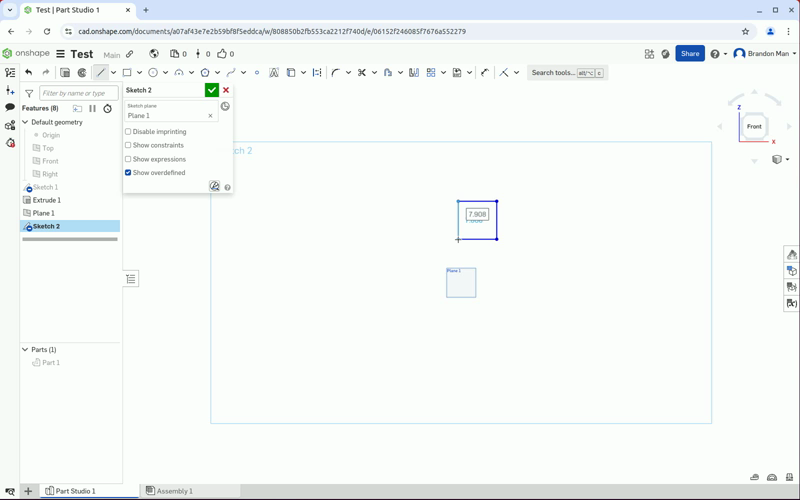
click(458, 239)
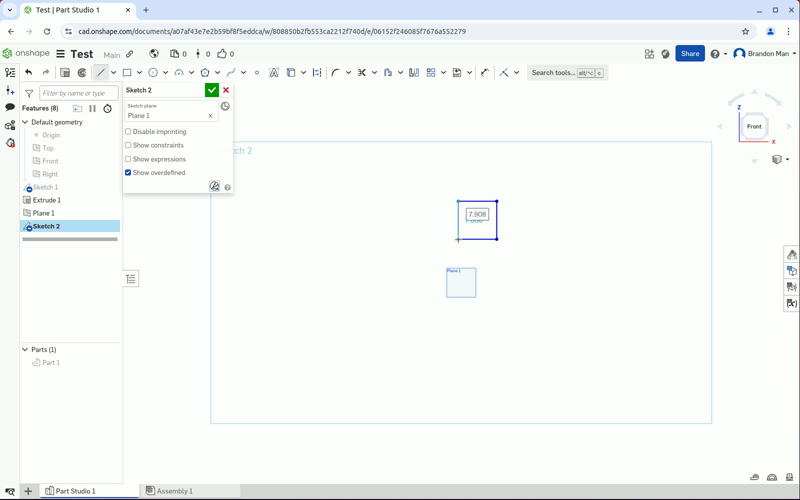
key(esc)
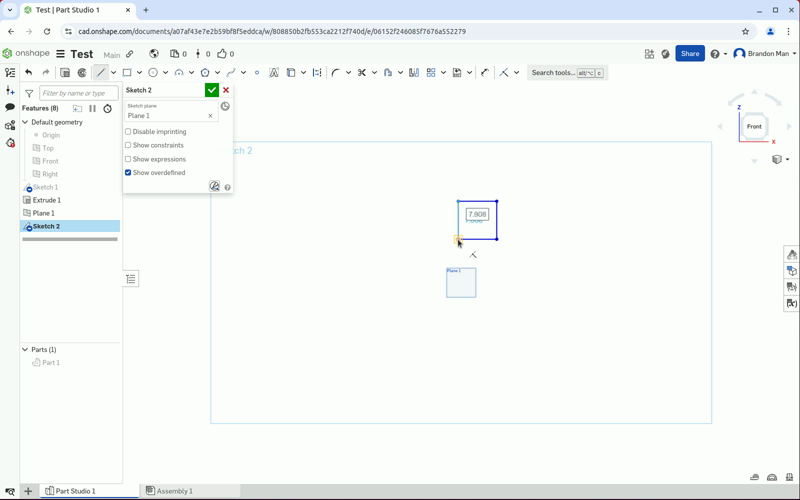
mouse_move(475, 202)
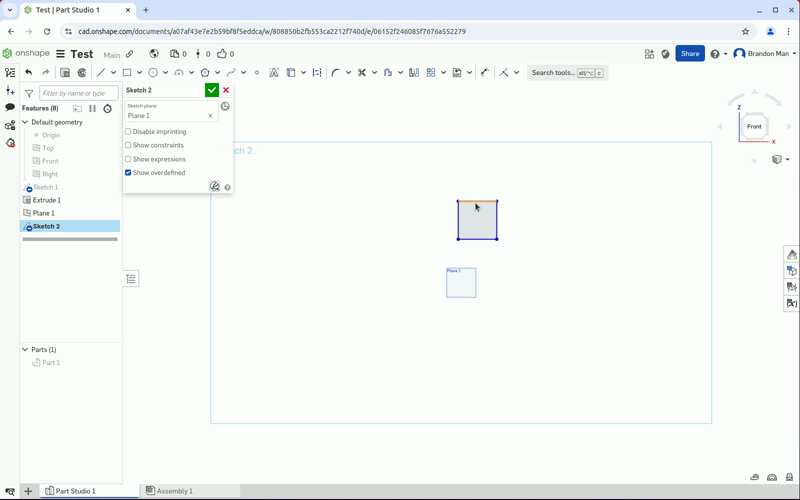
scroll(6)
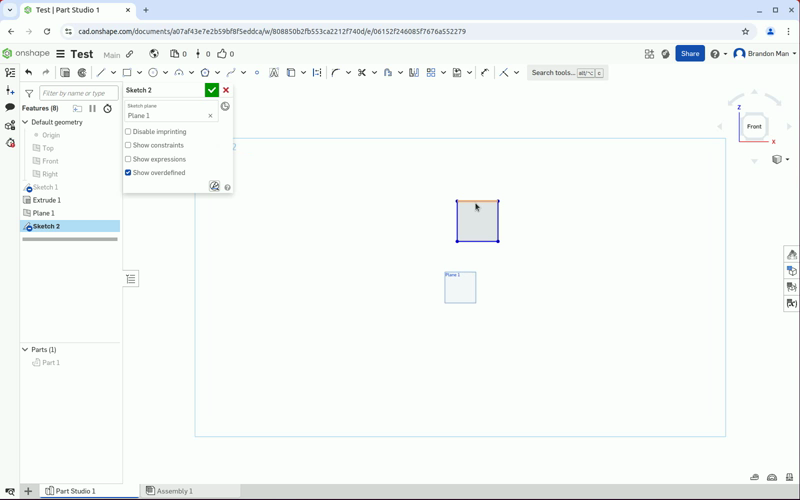
scroll(6)
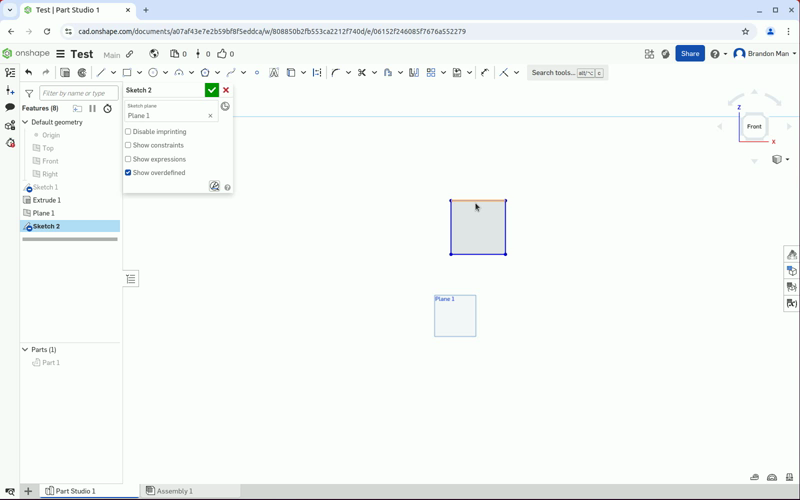
scroll(6)
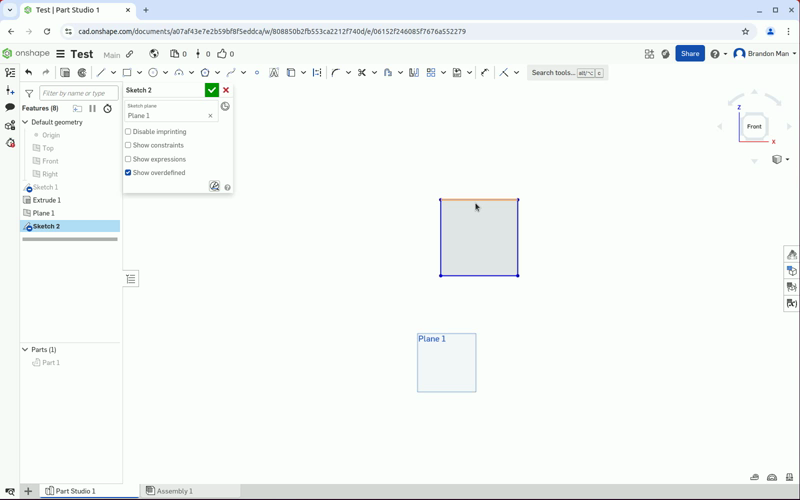
scroll(6)
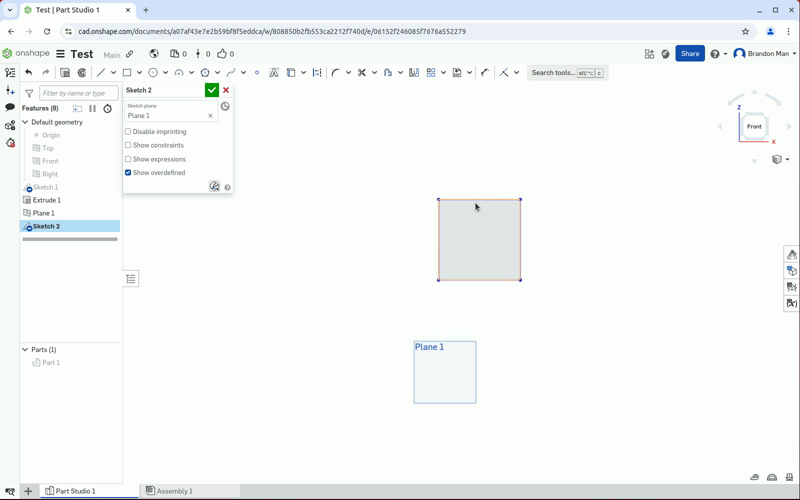
scroll(6)
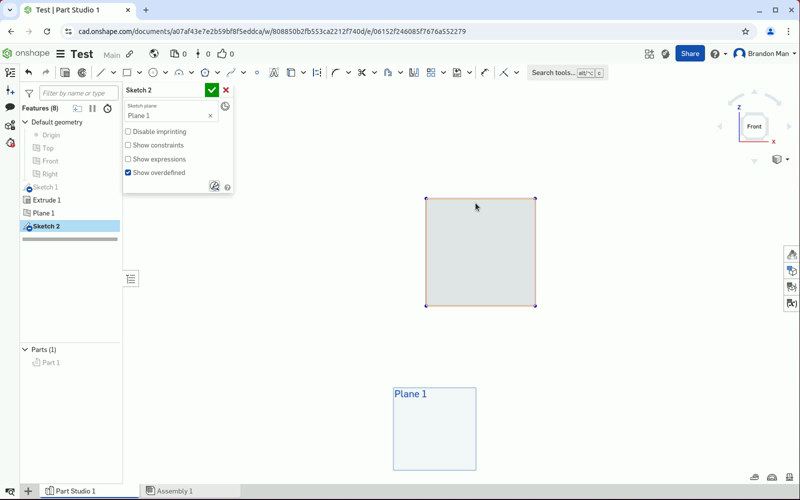
scroll(6)
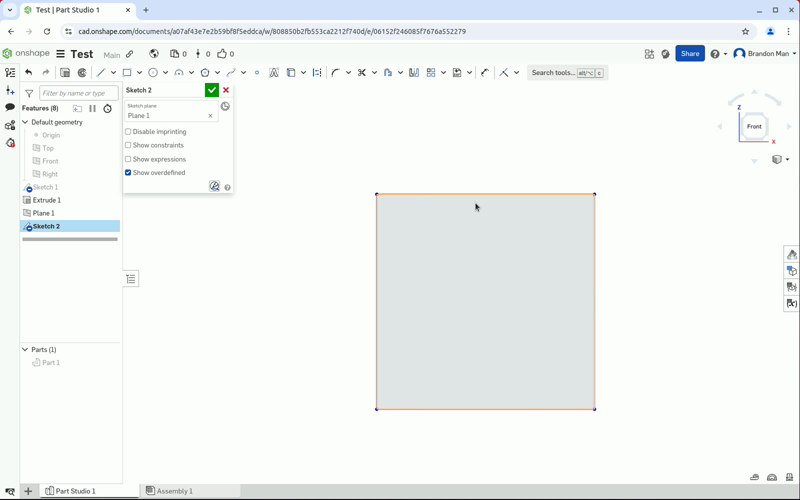
scroll(6)
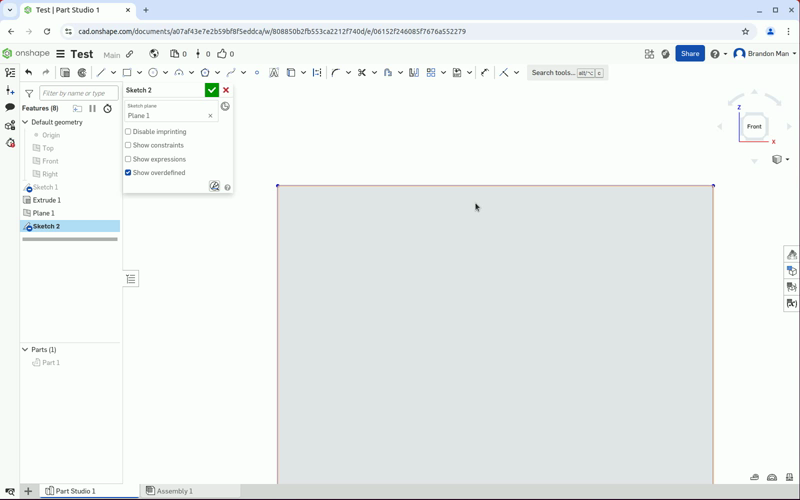
click(475, 202)
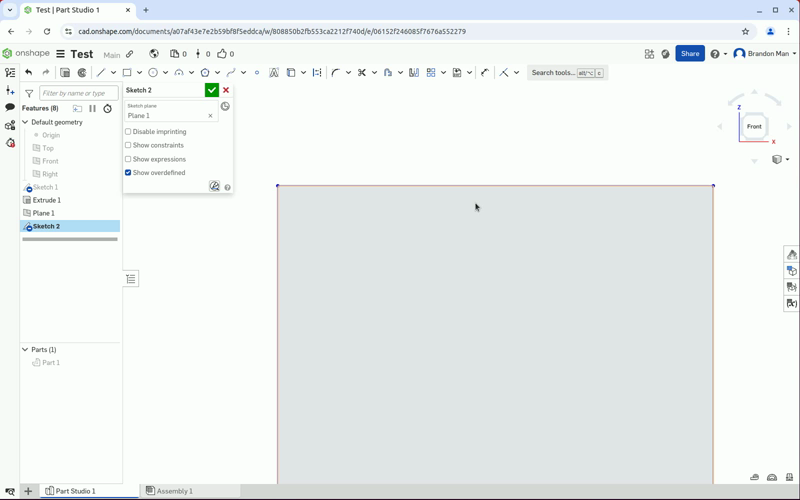
scroll(-6)
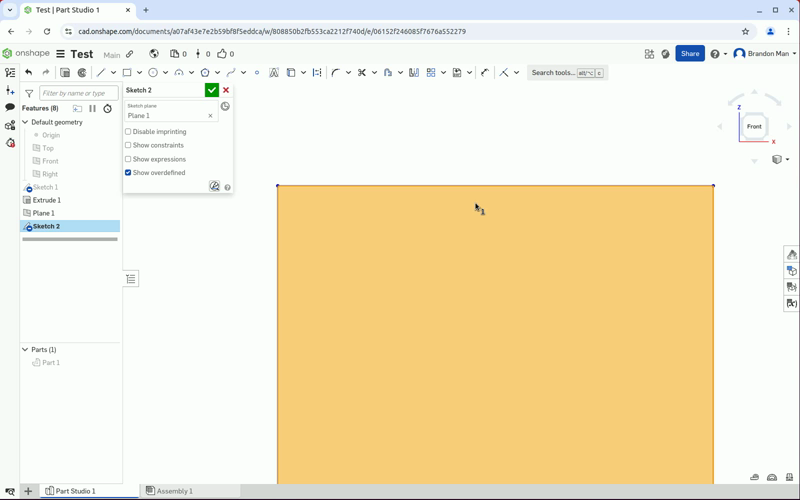
scroll(-6)
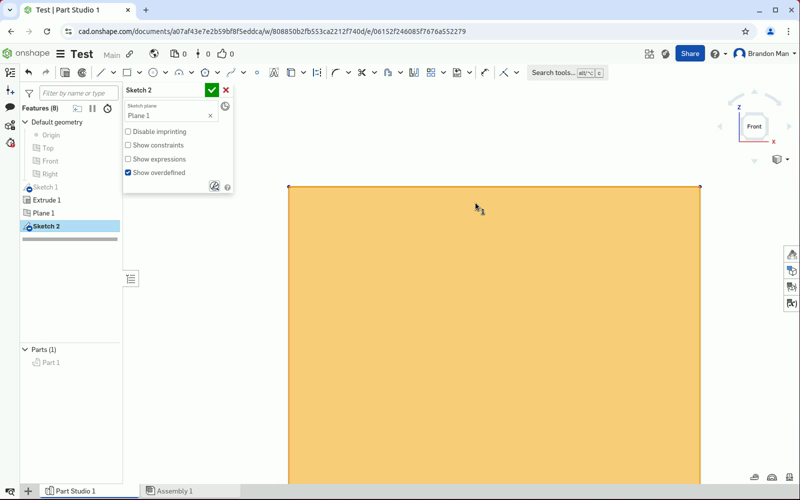
scroll(-6)
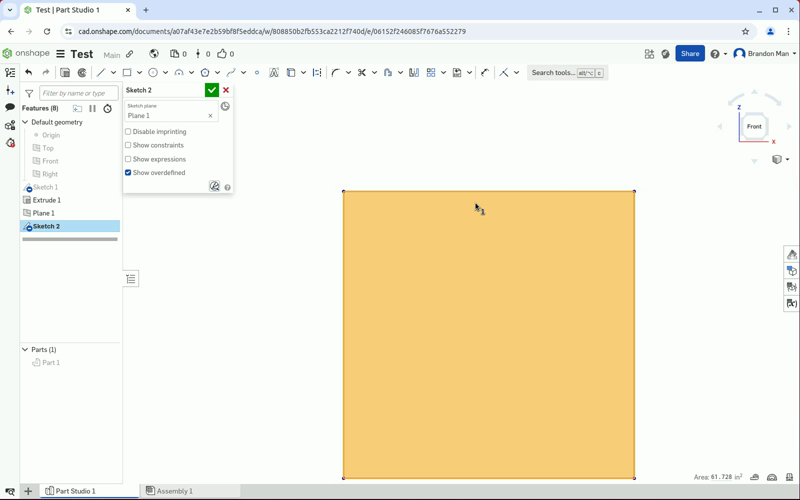
scroll(-6)
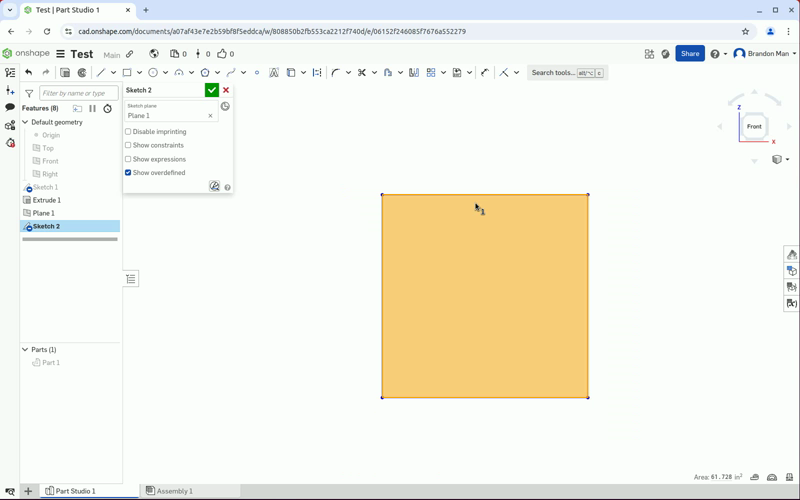
scroll(-6)
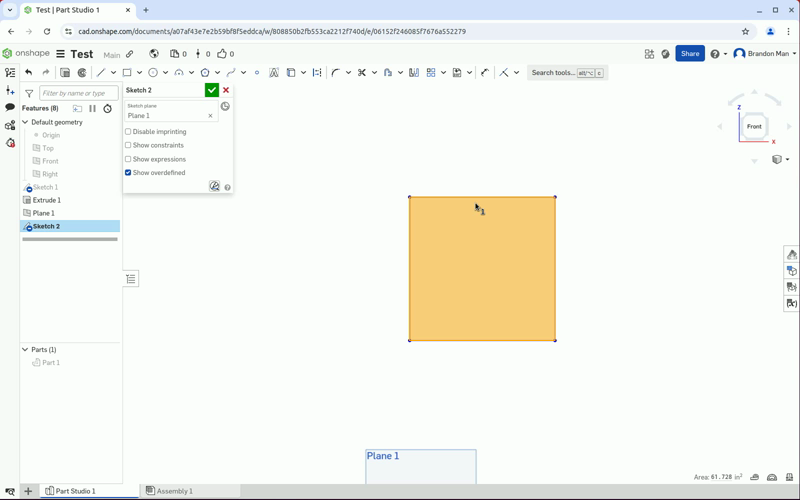
scroll(-6)
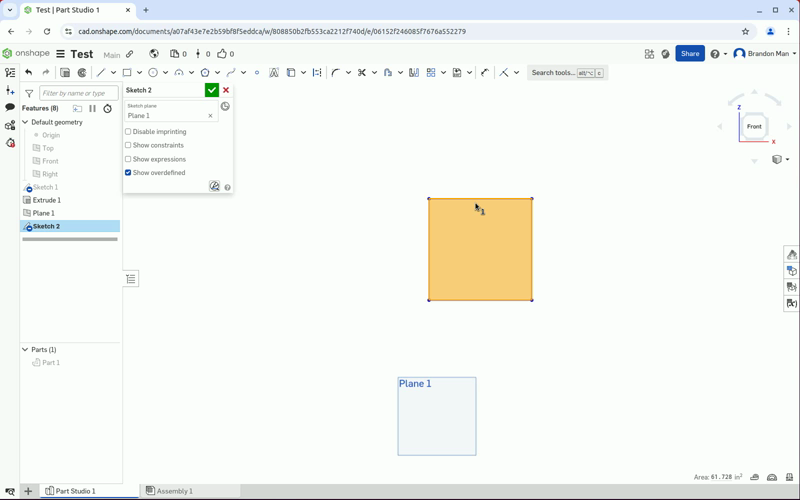
scroll(-6)
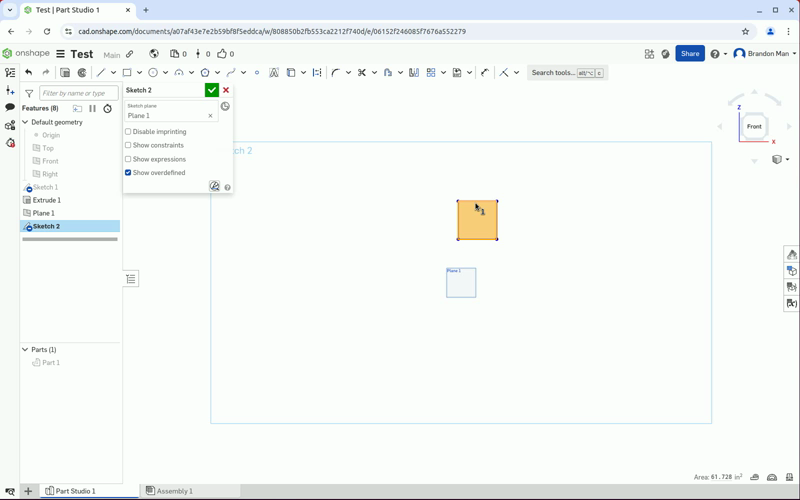
mouse_move(73, 352)
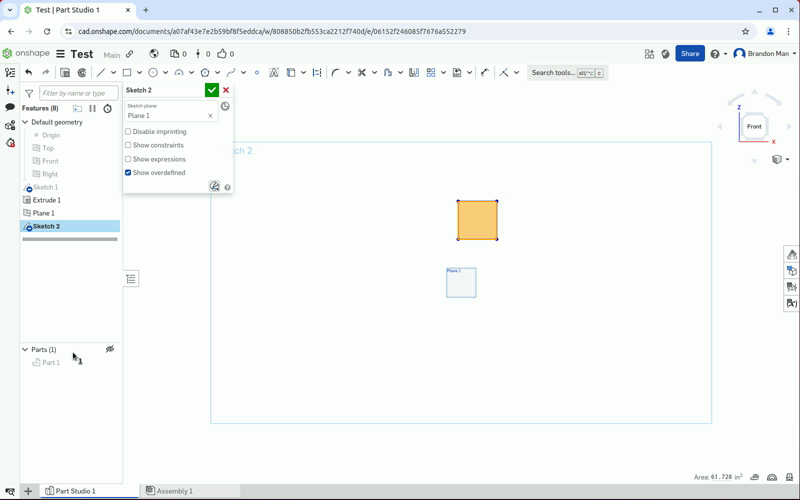
key(shift+y)
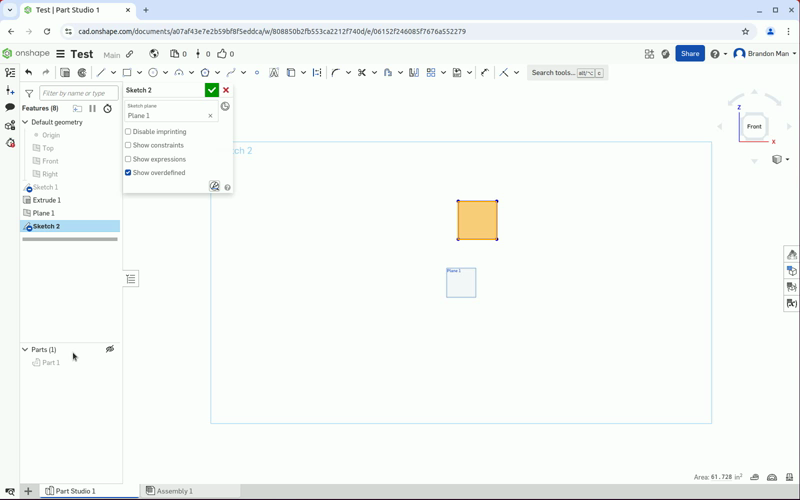
key(shift+e)
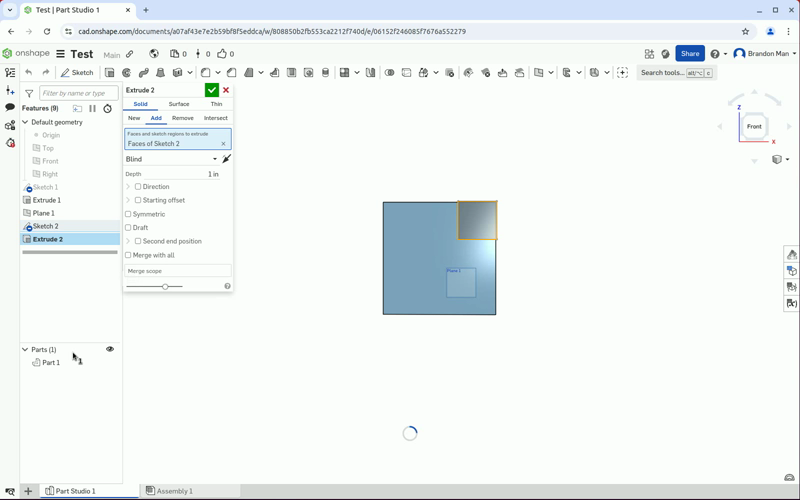
mouse_move(143, 106)
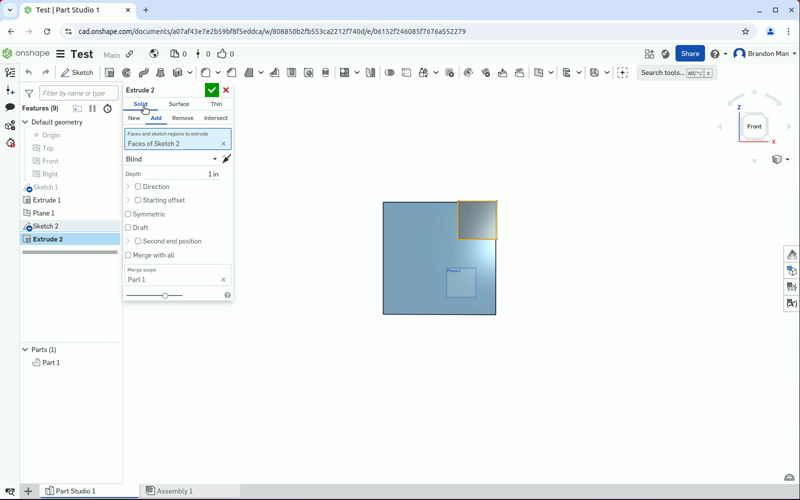
click(143, 106)
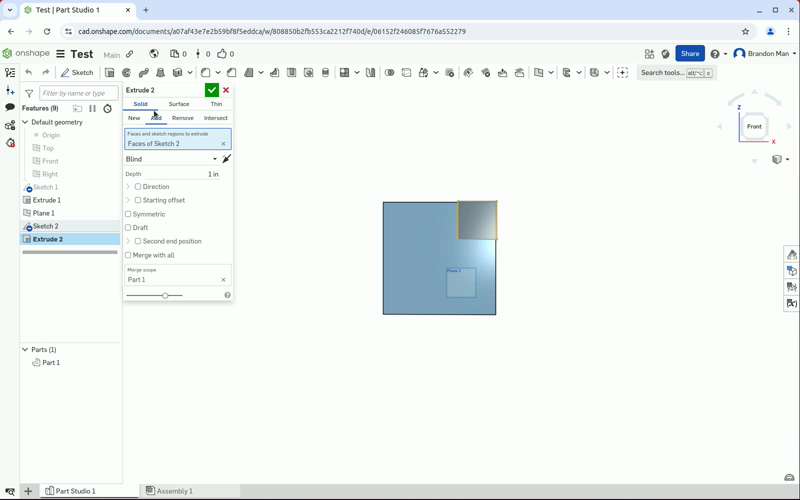
mouse_move(186, 120)
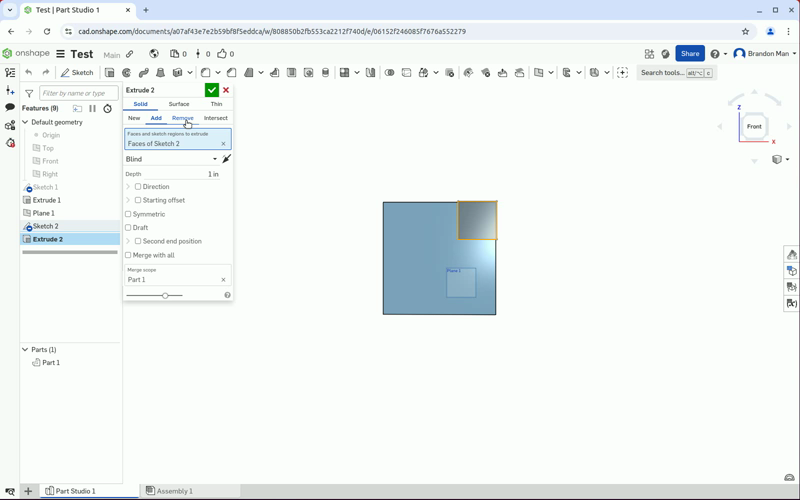
click(186, 120)
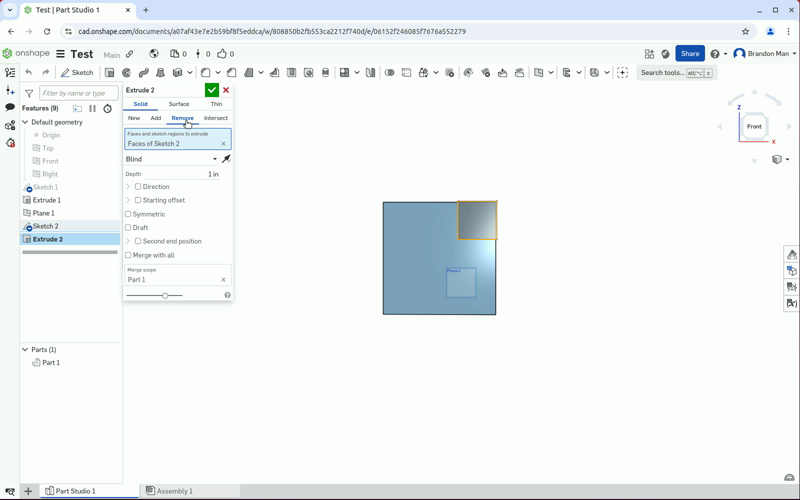
key(tab, 4)
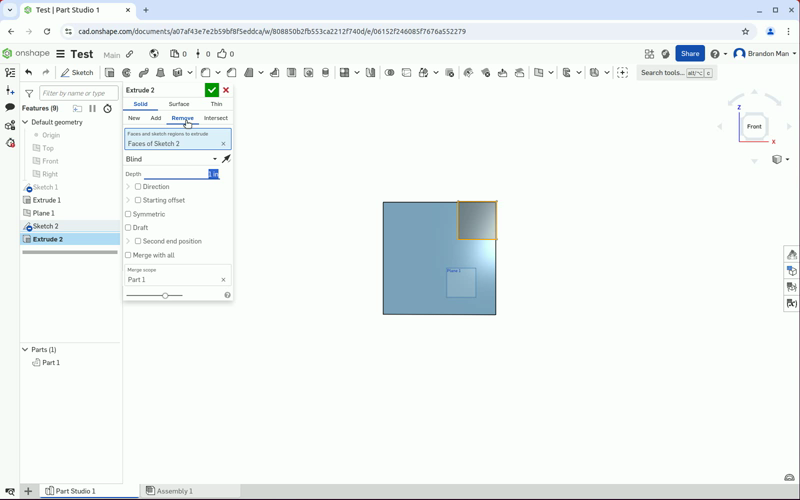
text(7.703)
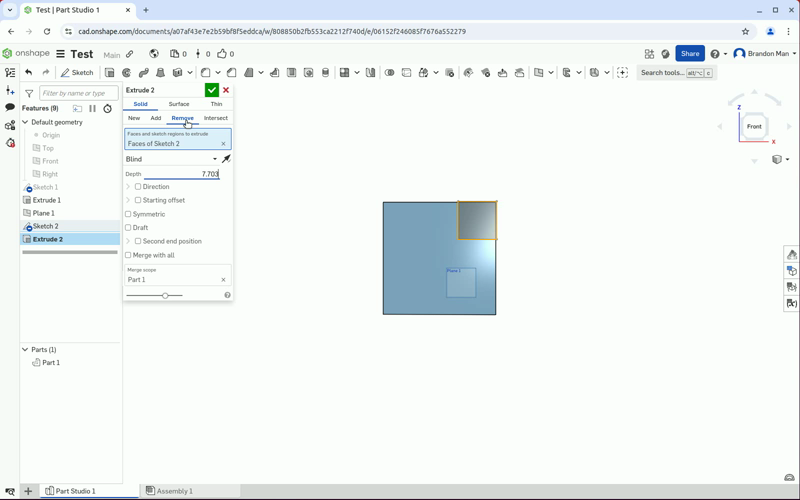
key(tab, 6)
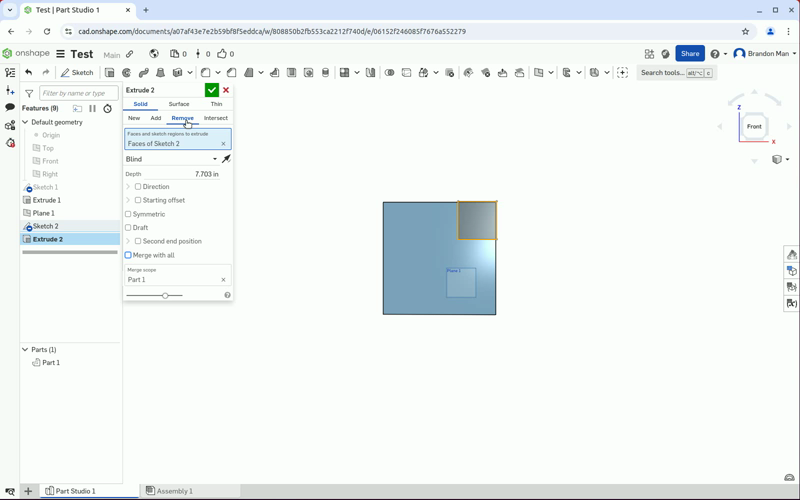
key(space)
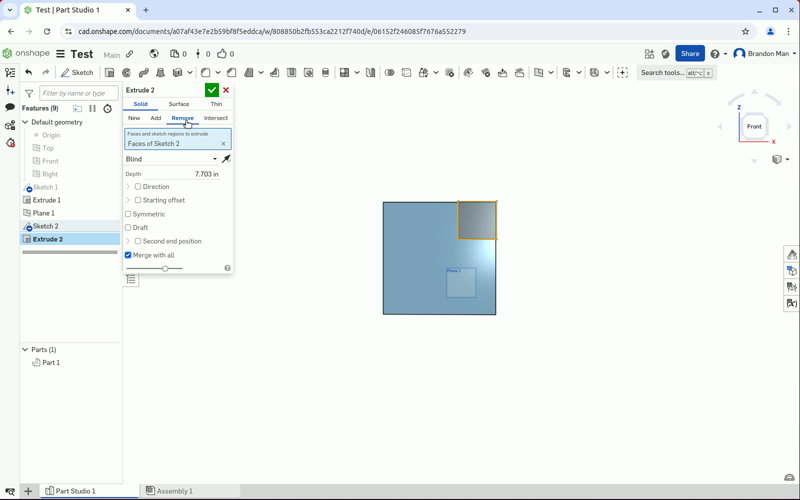
key(enter)
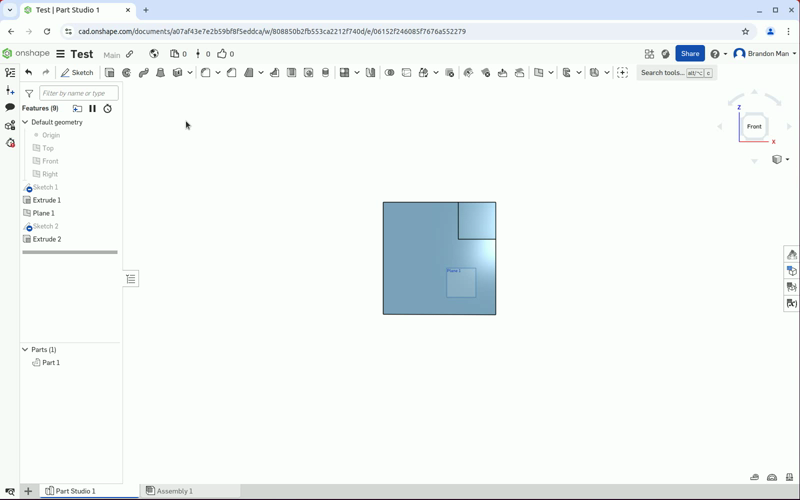
key(shift+h)
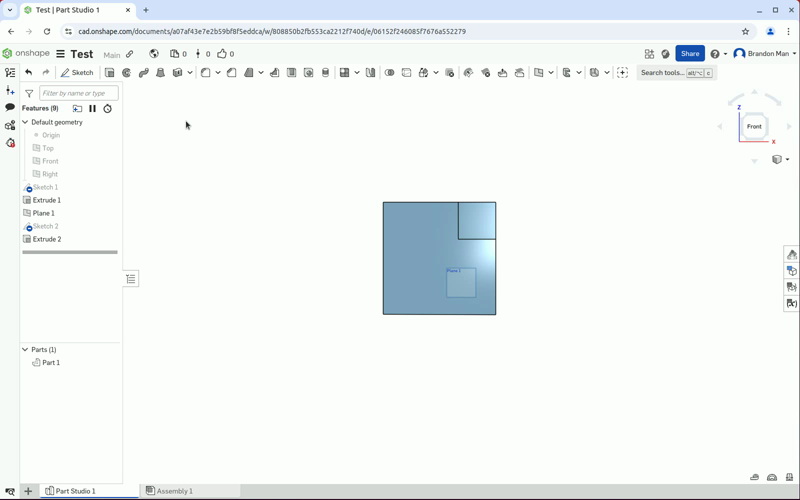
key(shift+h)
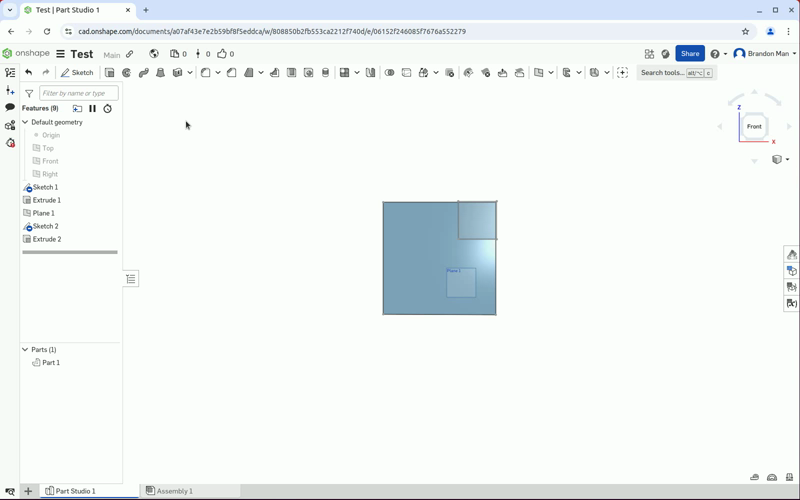
key(shift+7)
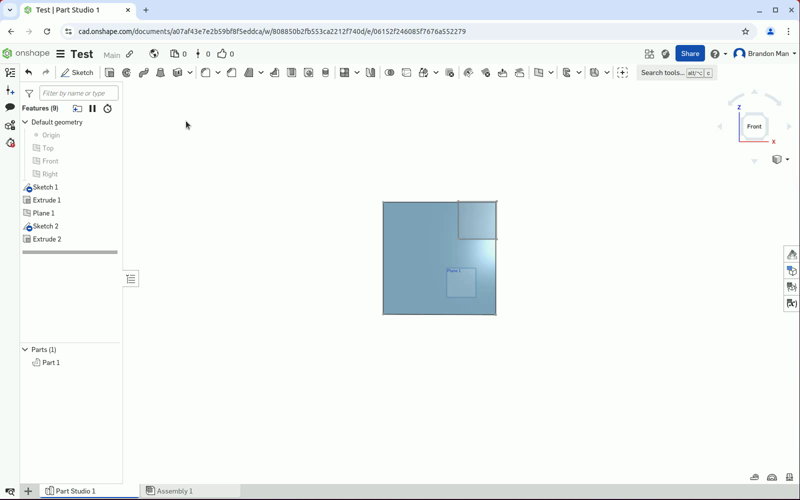
key(left, 2)
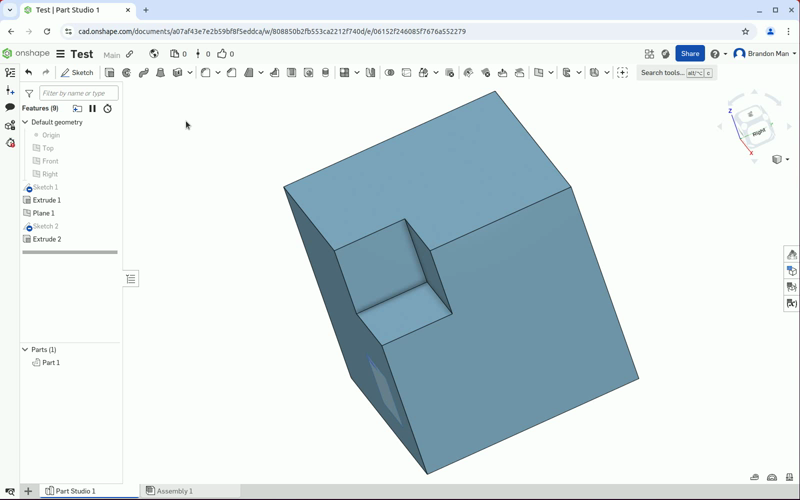
key(down, 2)
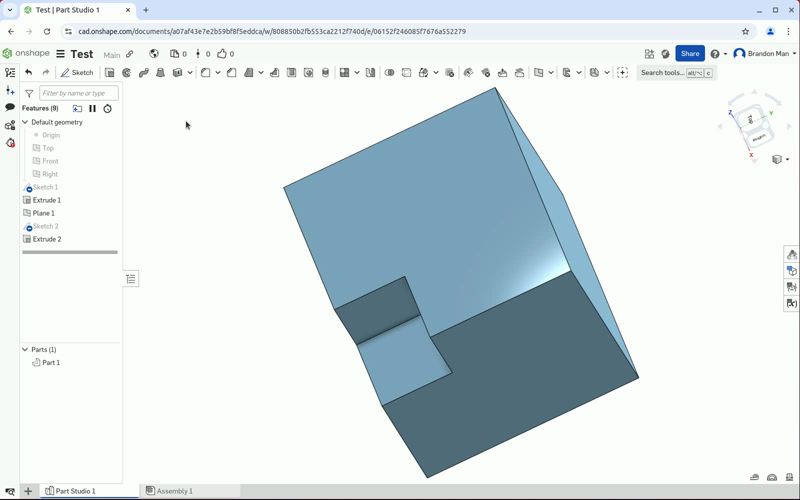
key(up, 2)
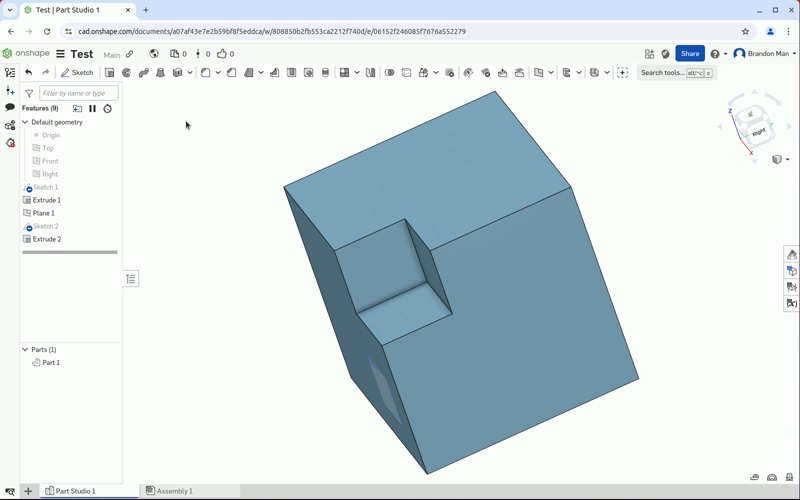
key(right, 2)
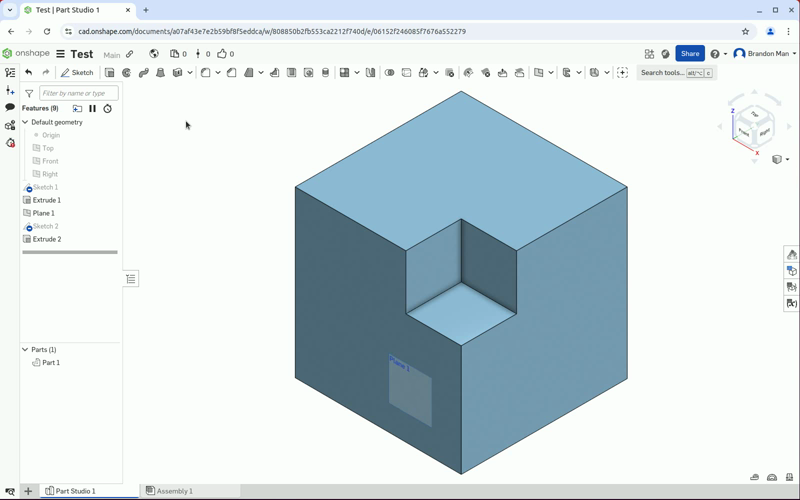
mouse_move(73, 189)
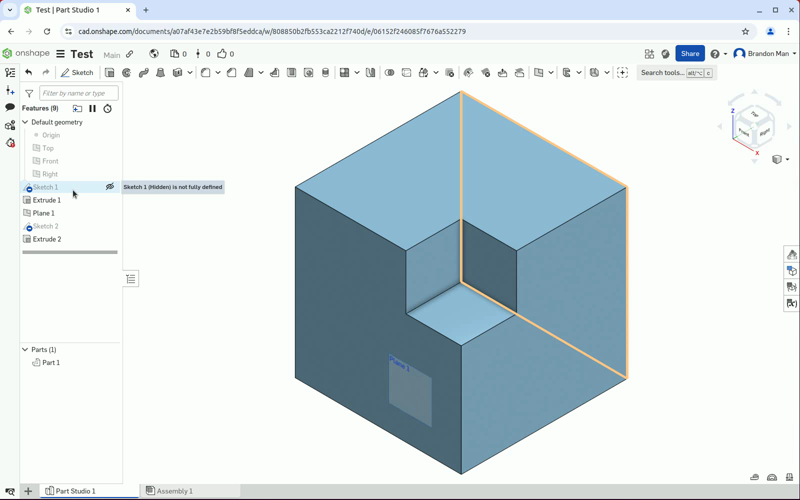
click(73, 189)